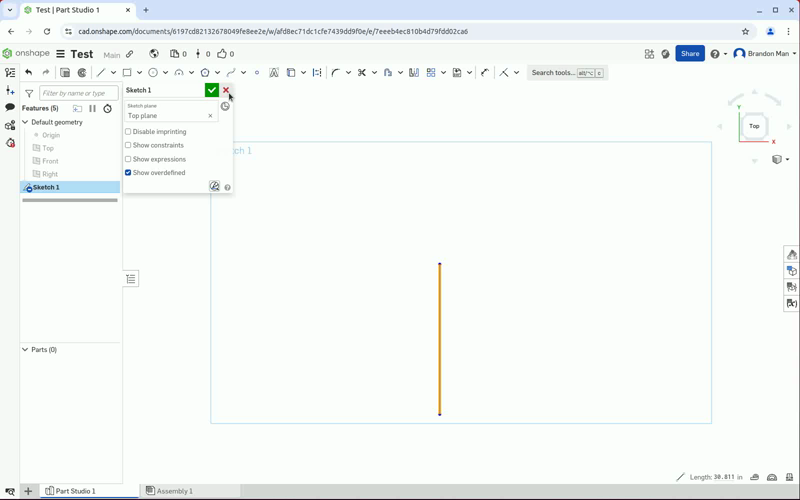
key(shift+h)
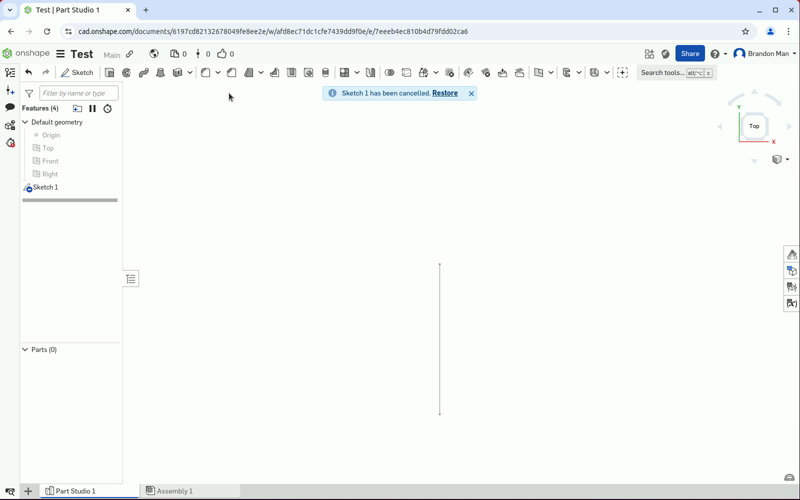
mouse_move(73, 352)
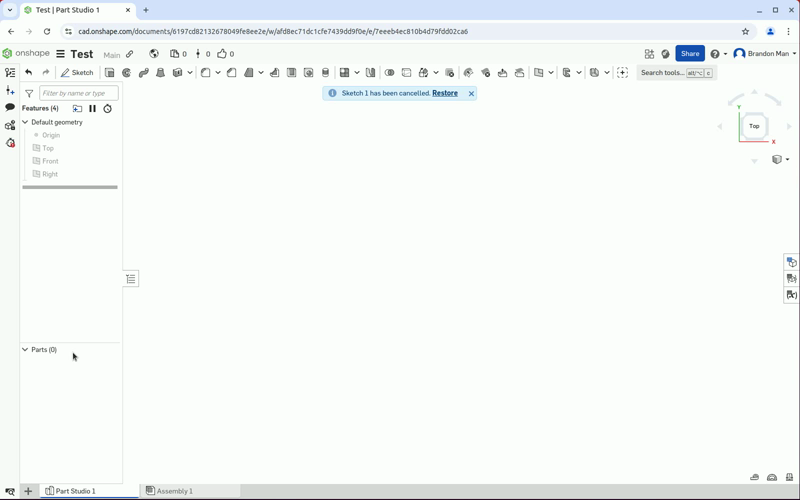
key(y)
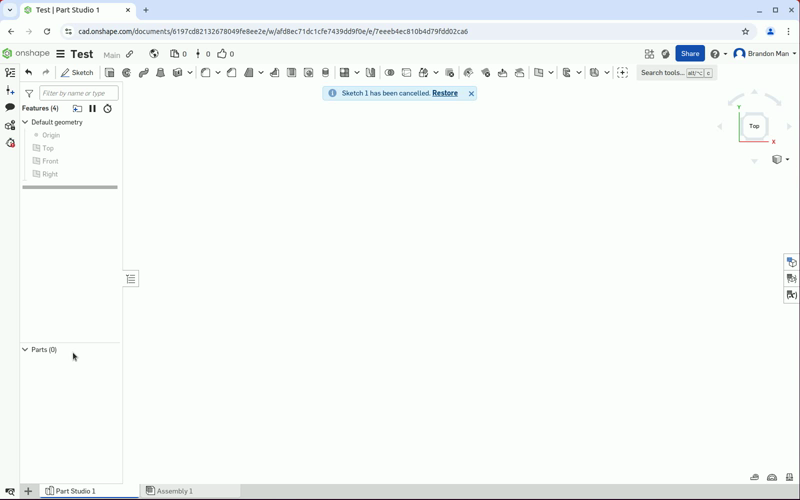
key(shift+p)
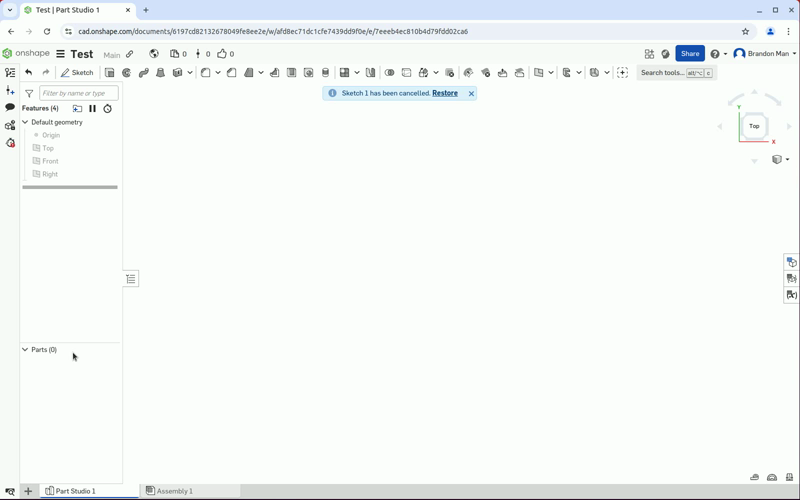
key(space)
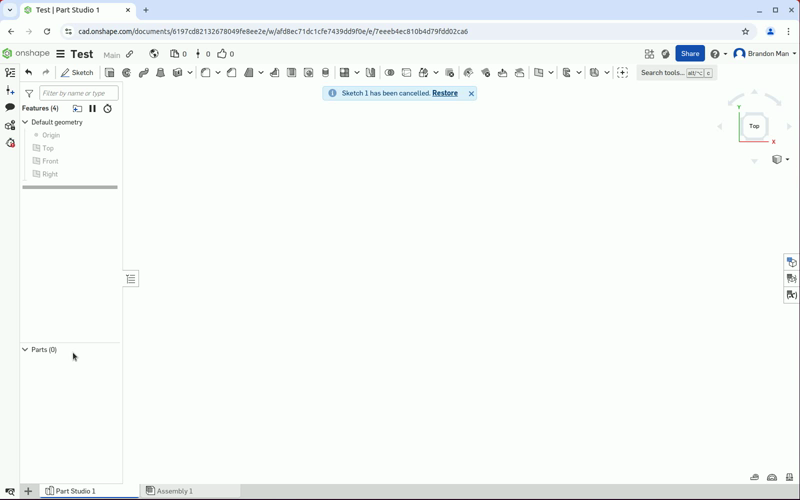
key_down(shift)
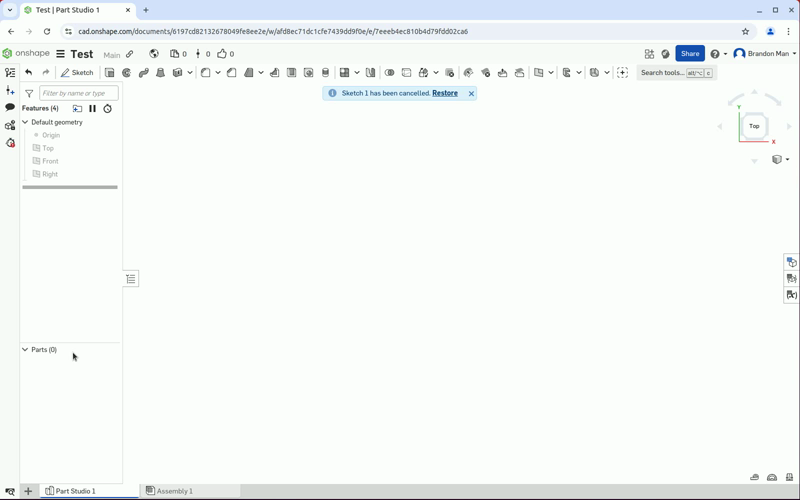
key(up)
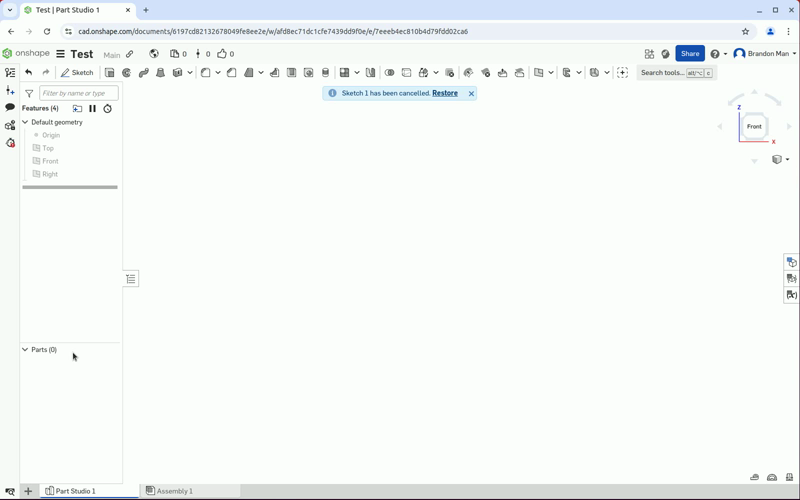
key_up(shift)
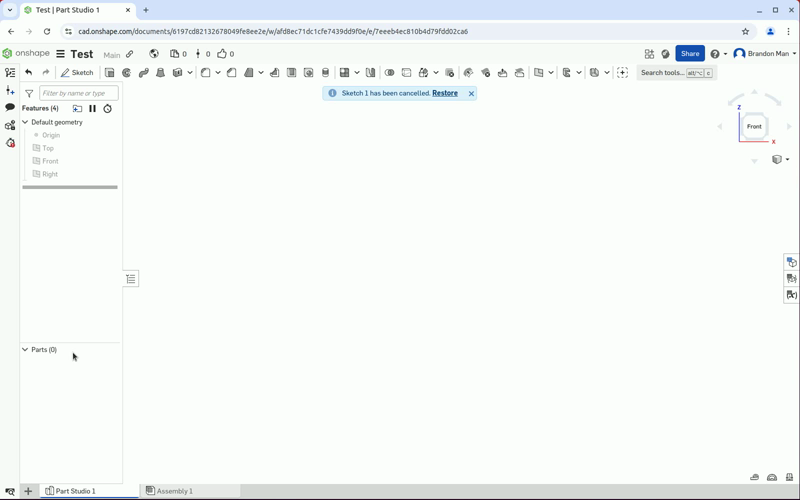
mouse_move(73, 352)
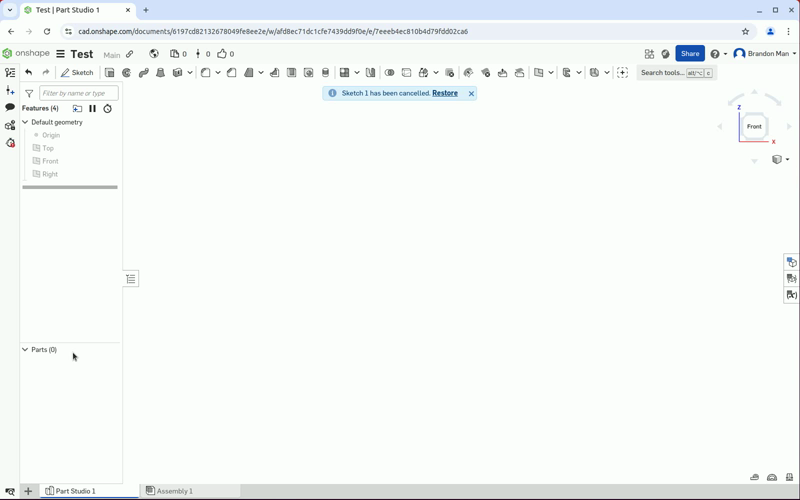
key(shift+y)
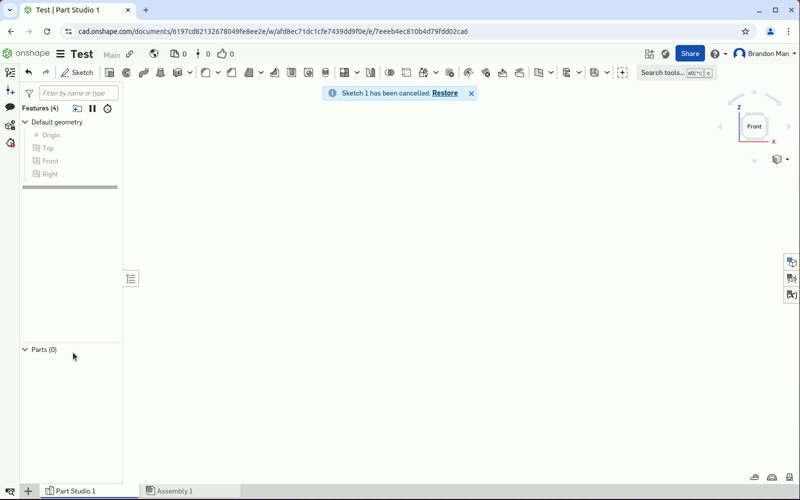
key(shift+s)
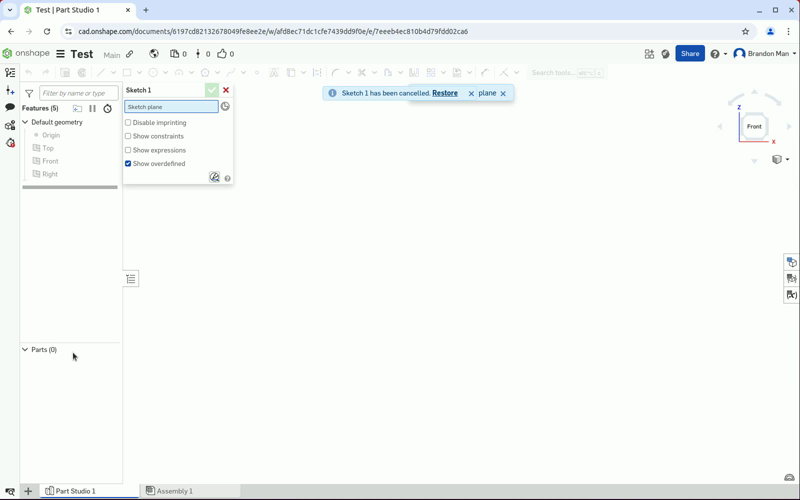
mouse_move(73, 163)
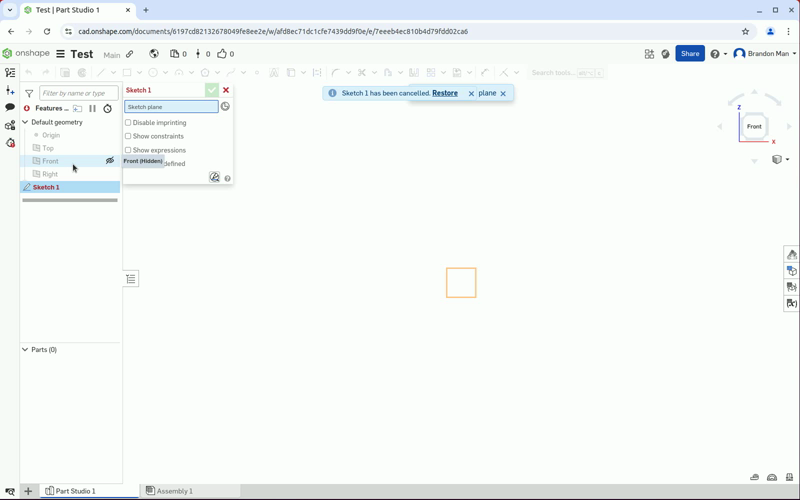
click(73, 163)
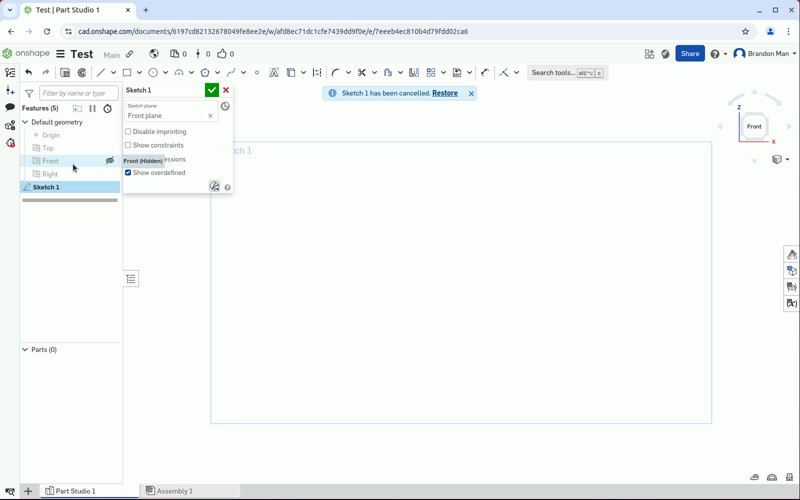
mouse_move(73, 352)
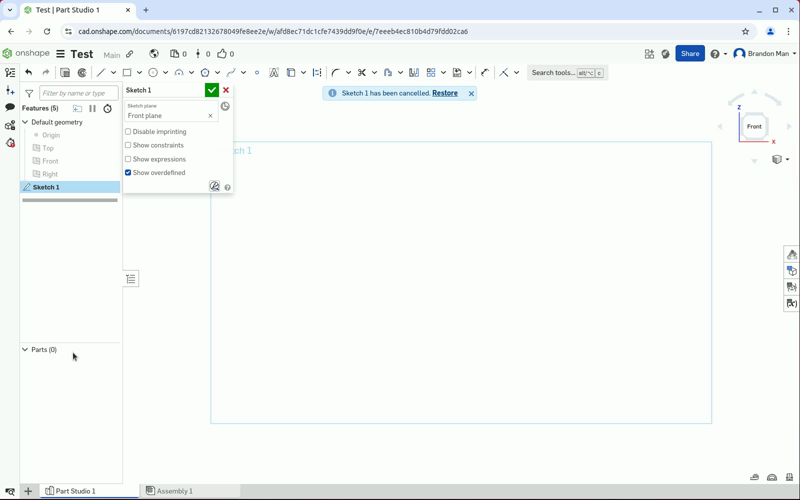
key(y)
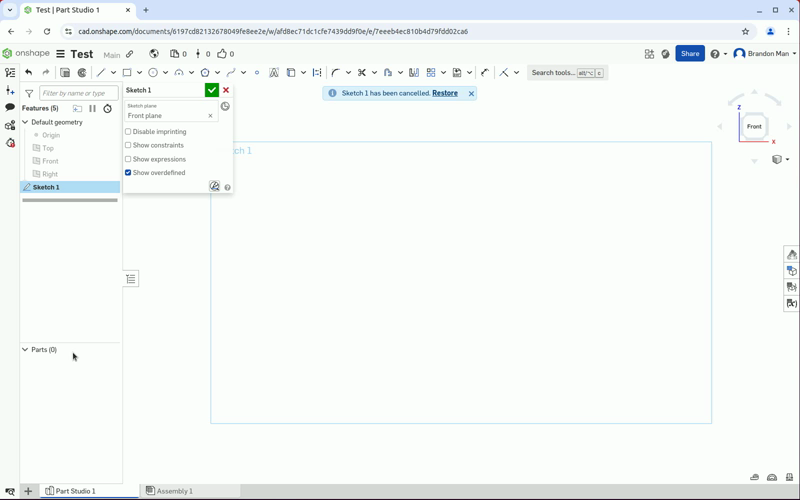
key(c)
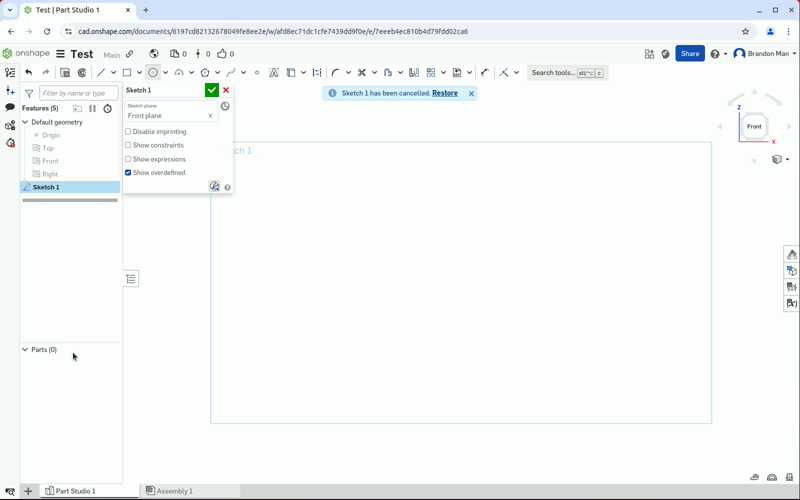
key_down(shift)
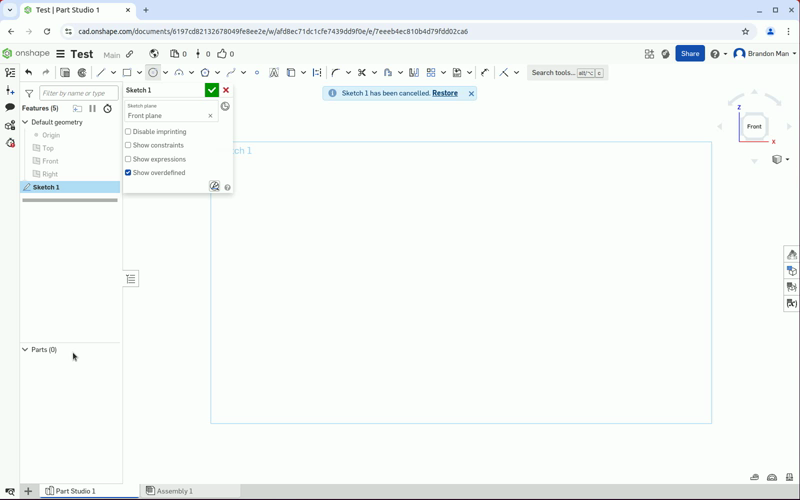
mouse_move(468, 287)
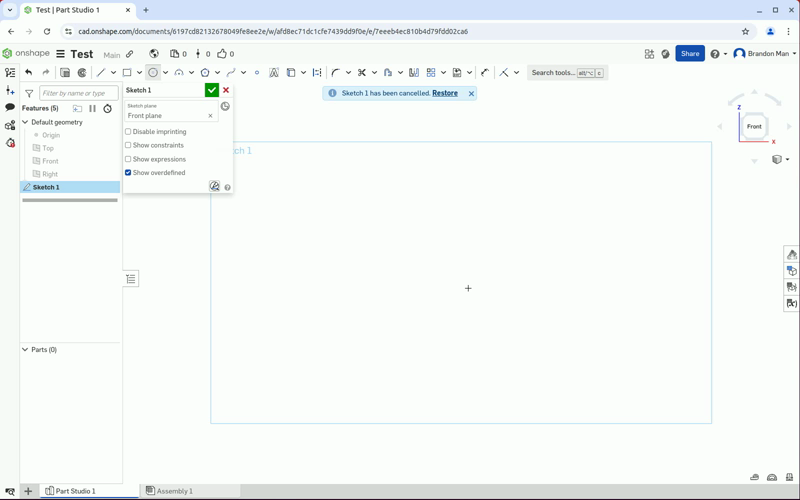
click(468, 287)
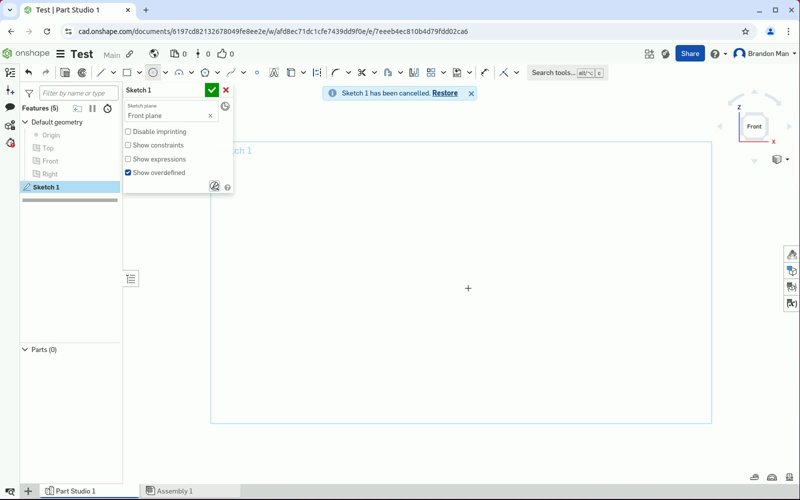
key_up(shift)
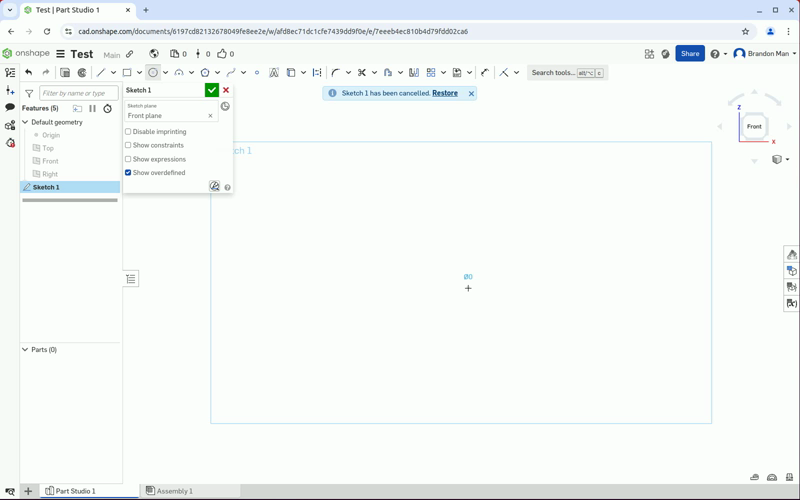
mouse_move(475, 287)
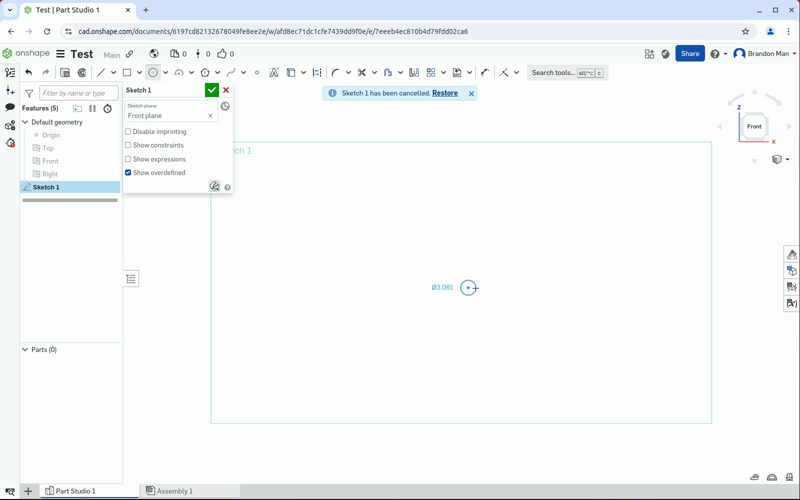
click(475, 287)
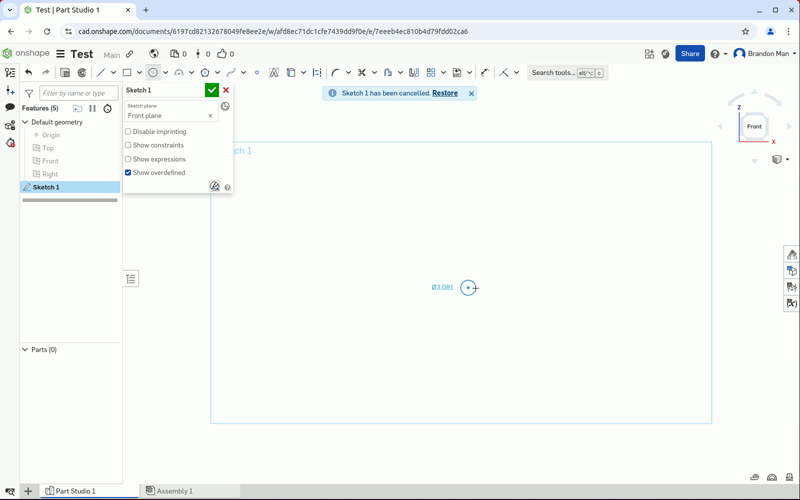
key(esc)
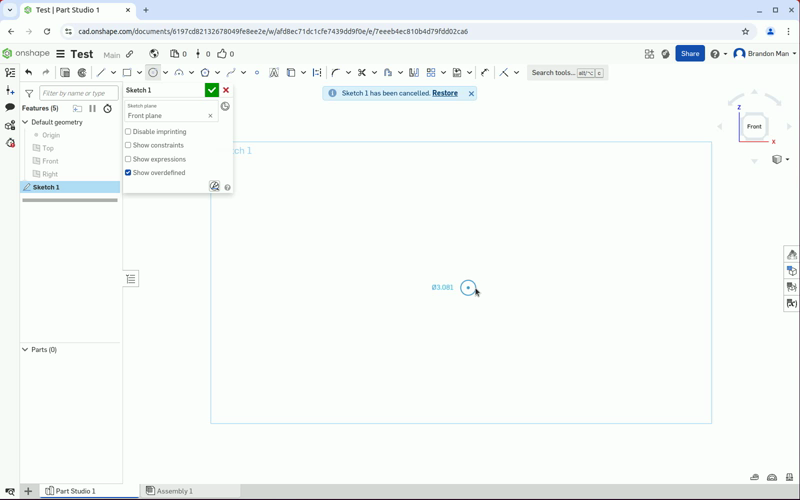
mouse_move(470, 281)
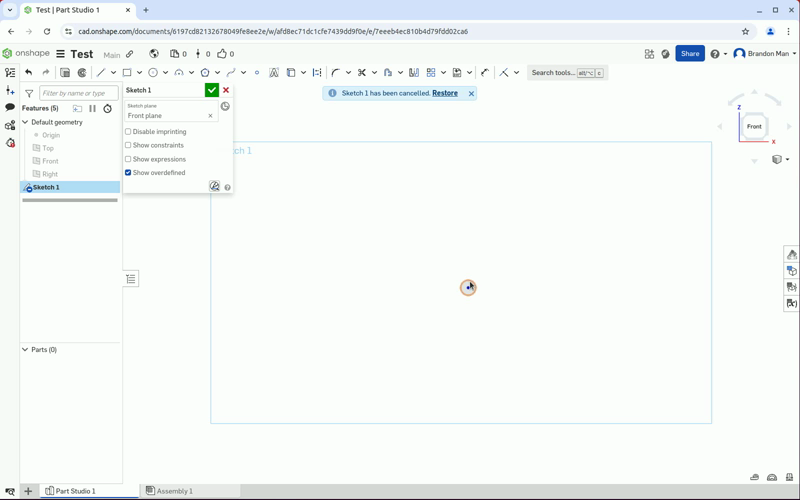
scroll(6)
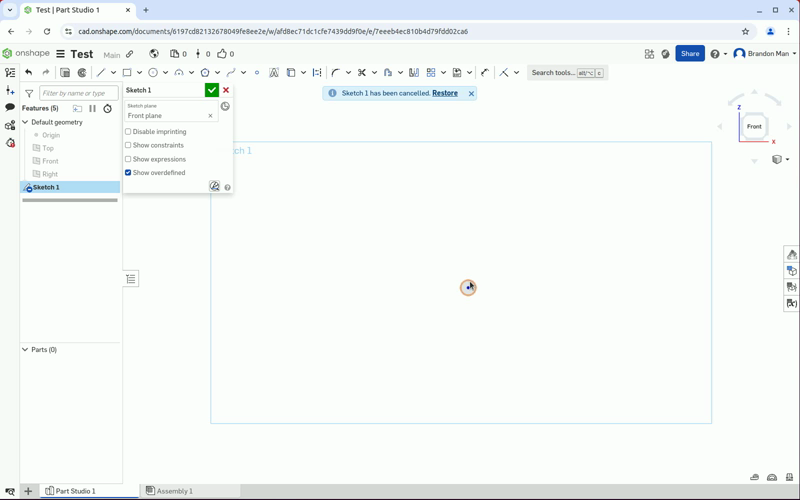
scroll(6)
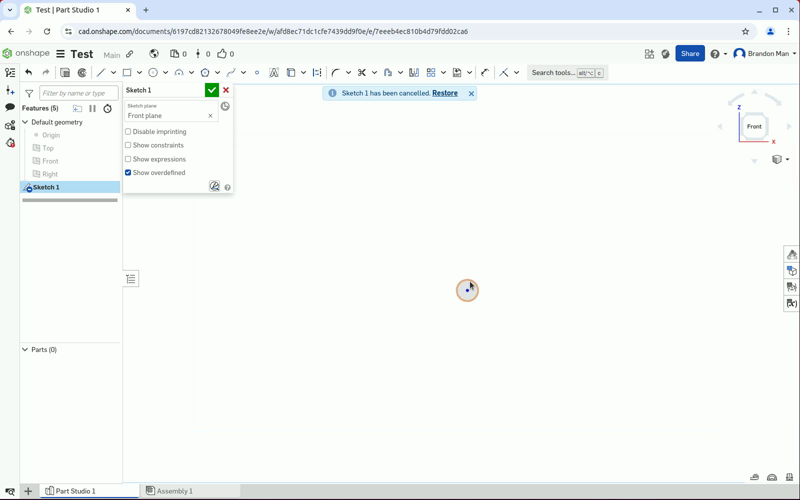
scroll(6)
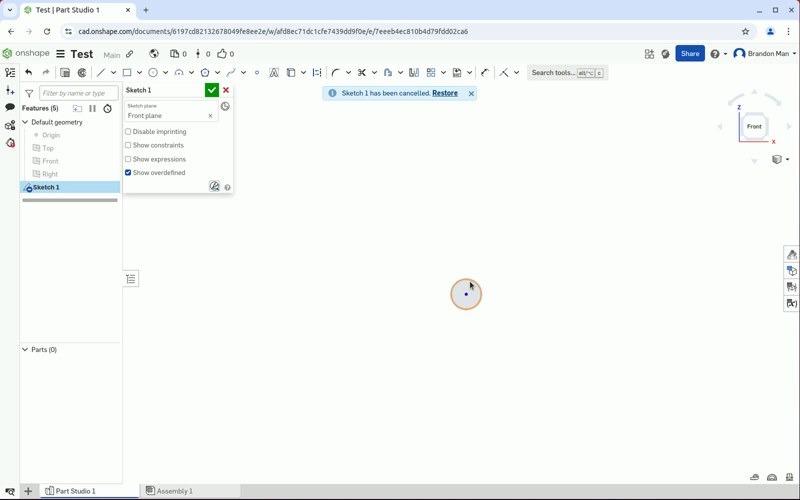
scroll(6)
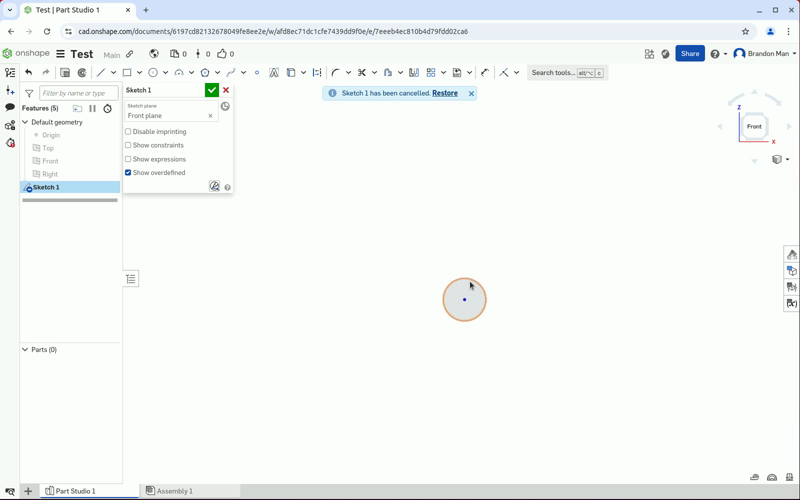
scroll(6)
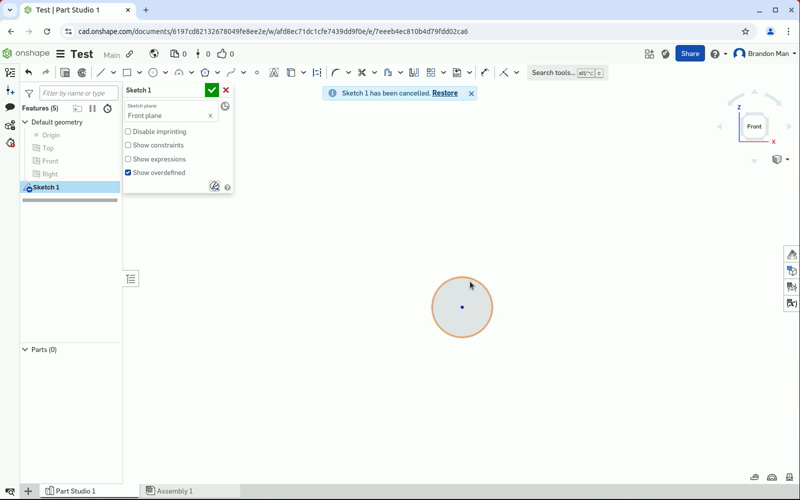
scroll(6)
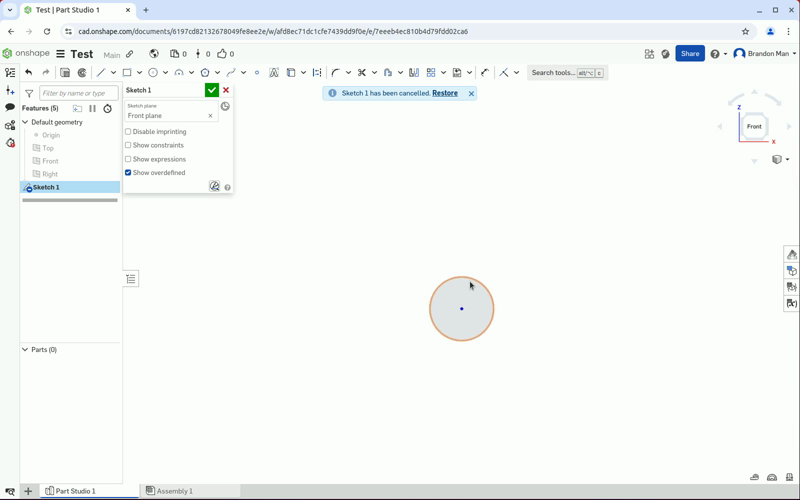
scroll(6)
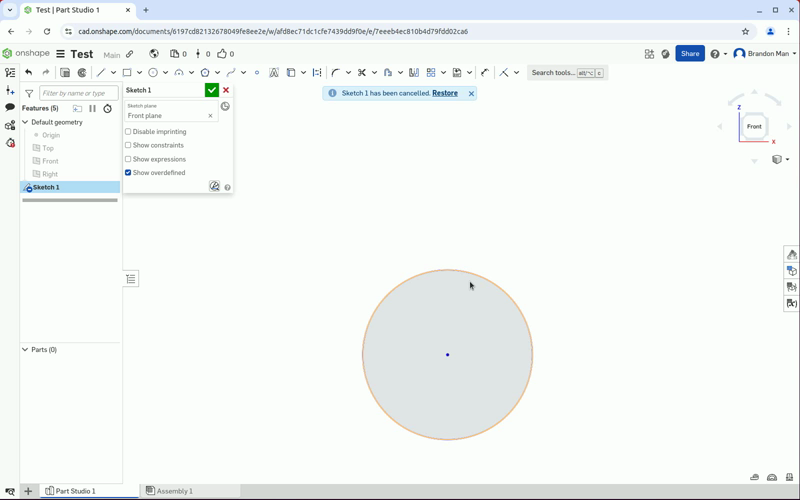
click(470, 281)
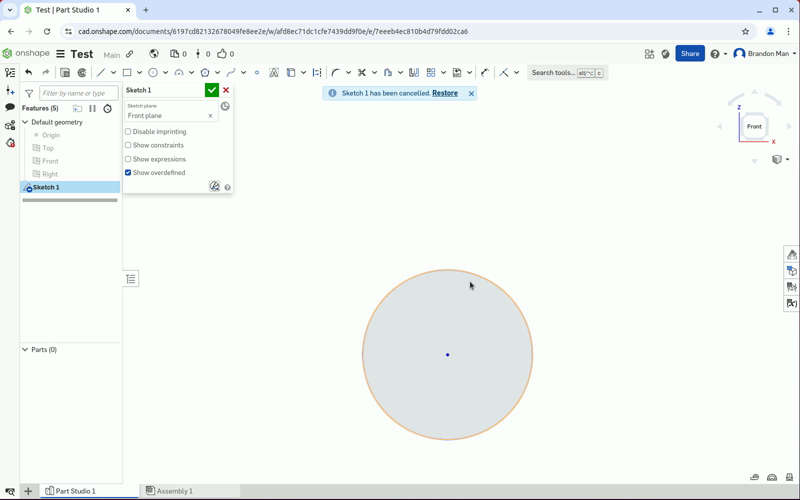
scroll(-6)
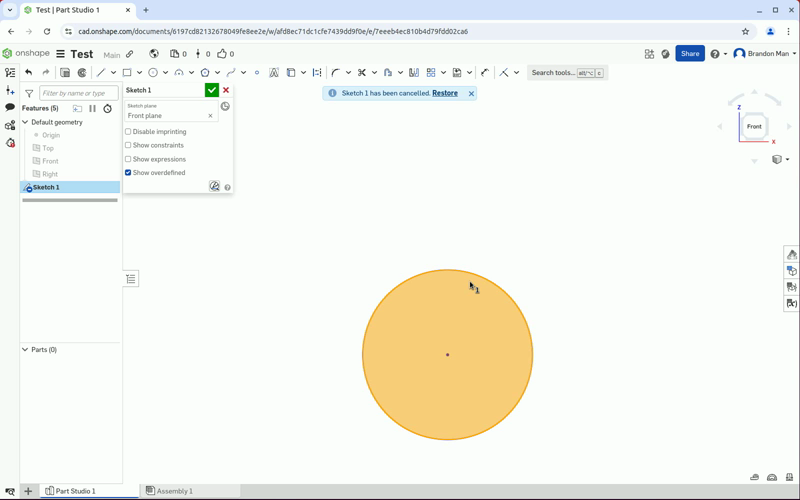
scroll(-6)
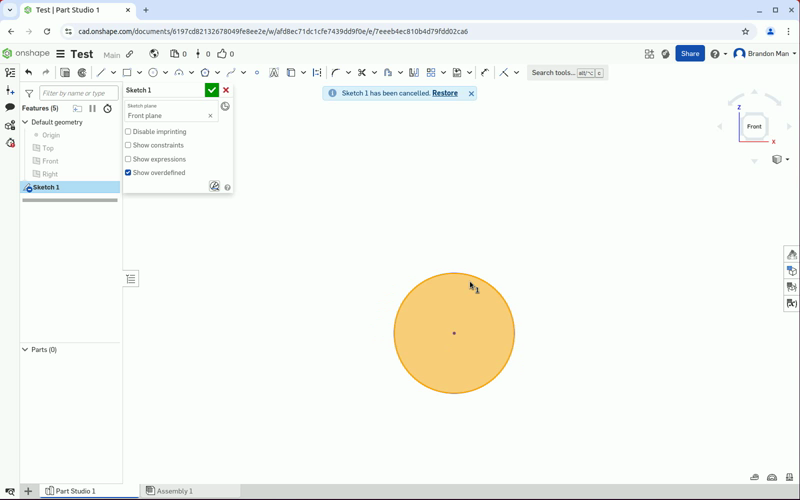
scroll(-6)
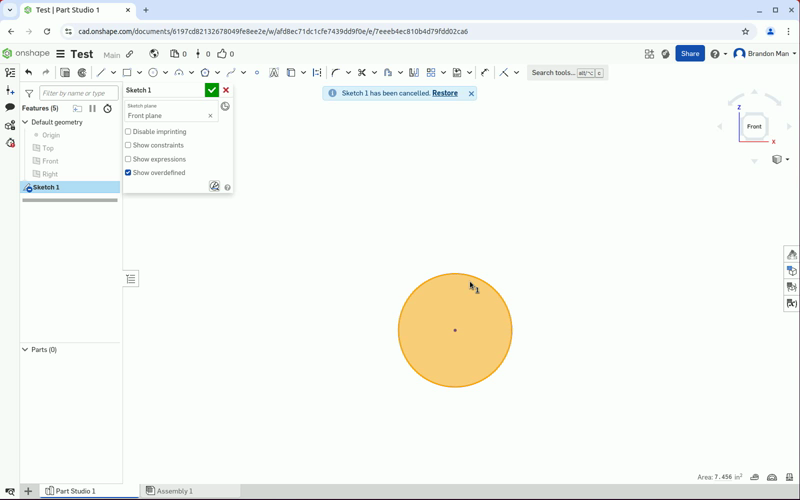
scroll(-6)
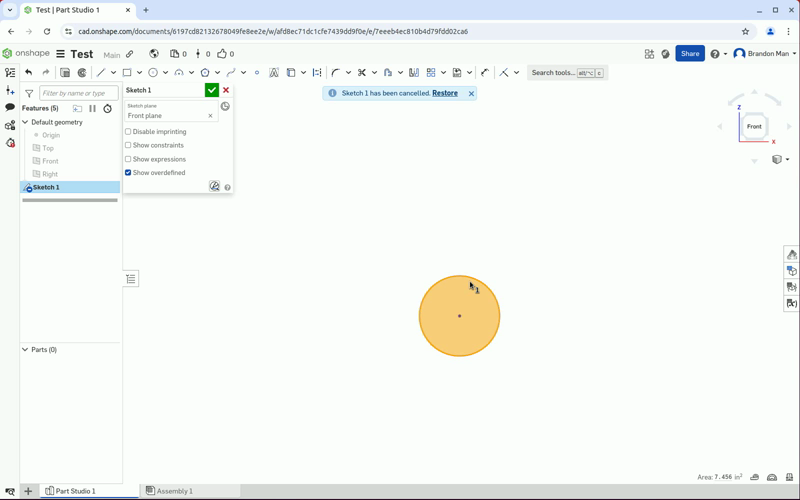
scroll(-6)
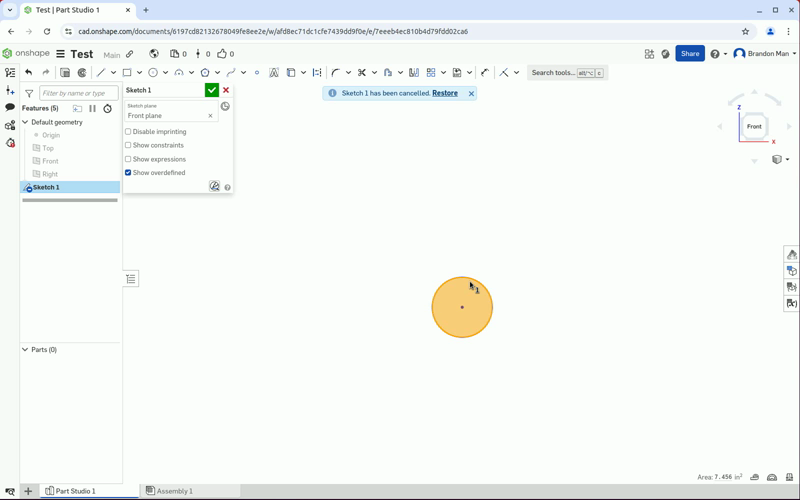
scroll(-6)
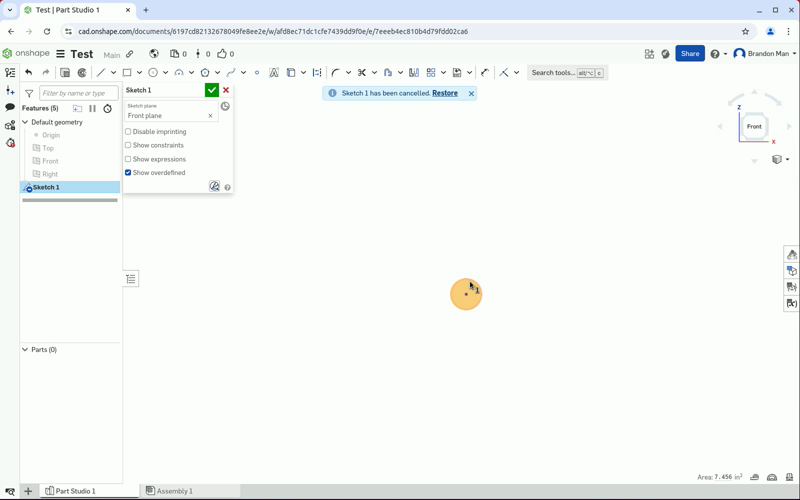
scroll(-6)
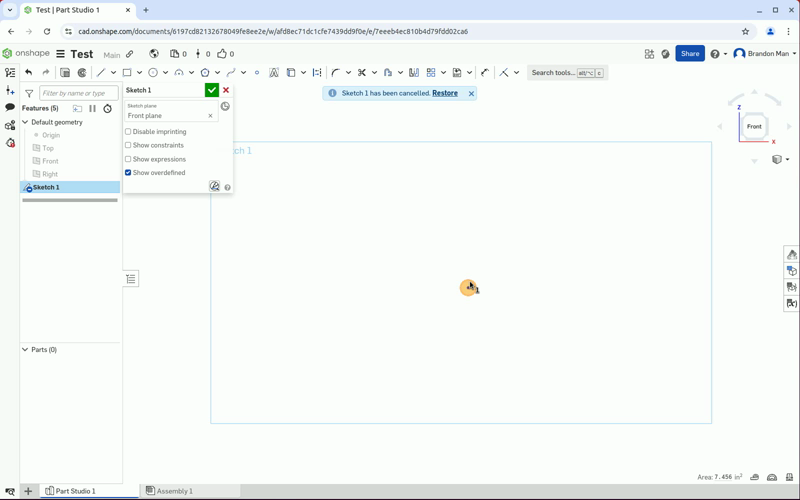
mouse_move(73, 352)
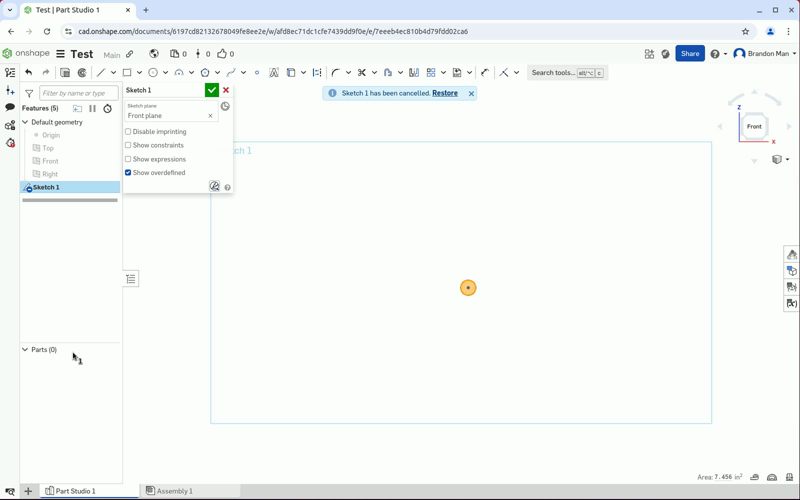
key(shift+y)
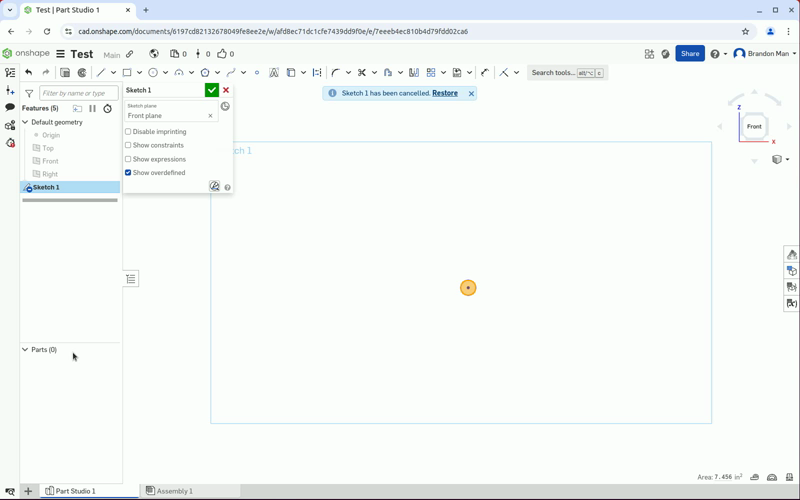
key(shift+e)
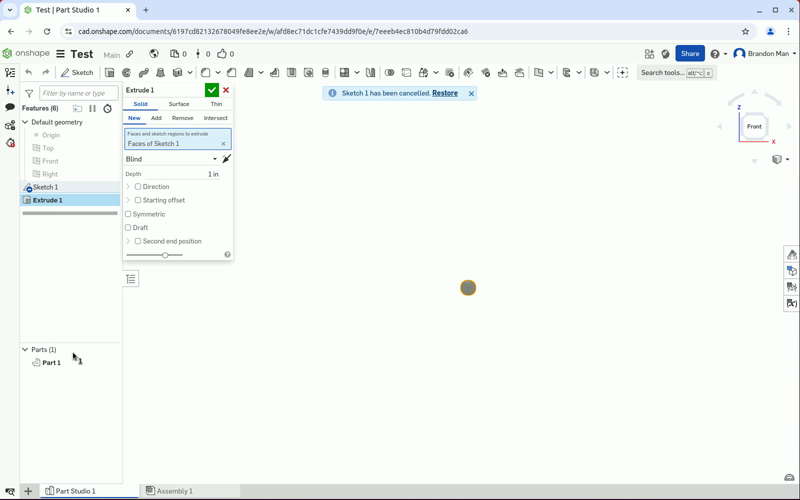
mouse_move(143, 106)
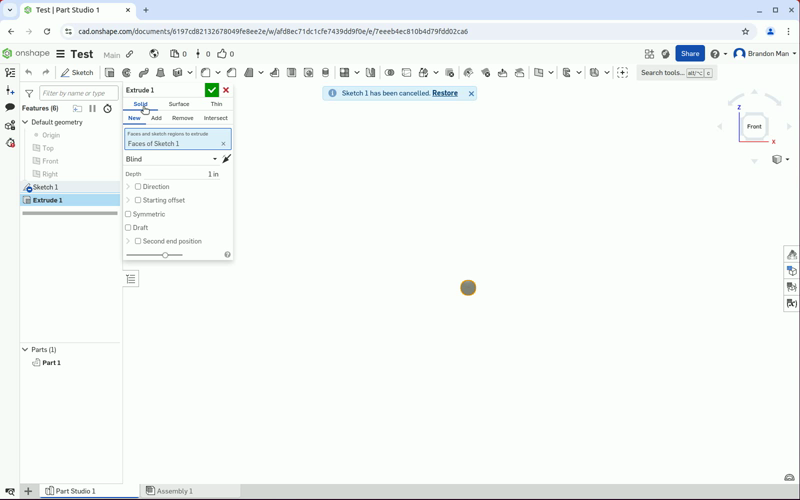
click(143, 106)
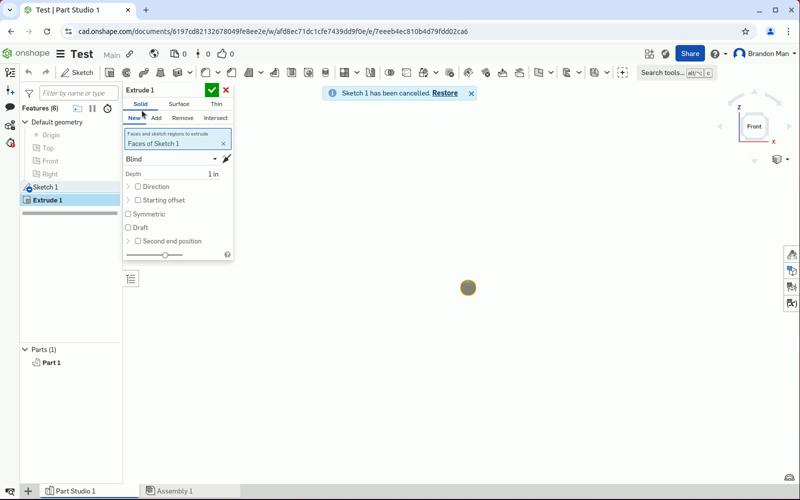
mouse_move(137, 120)
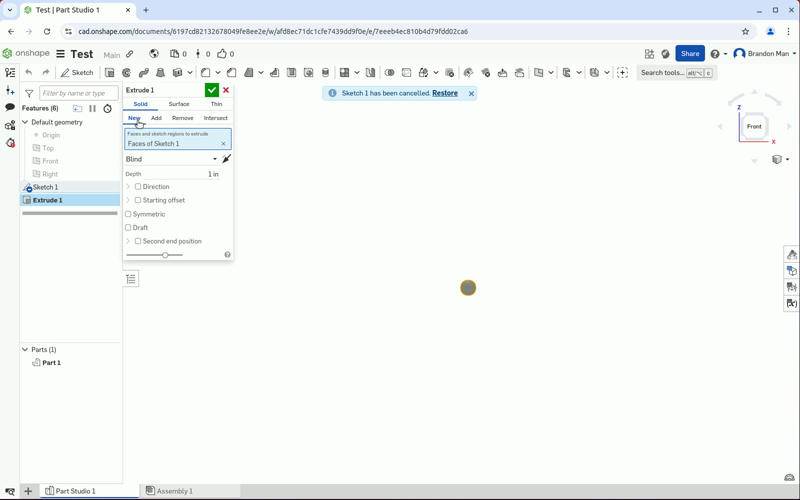
click(137, 120)
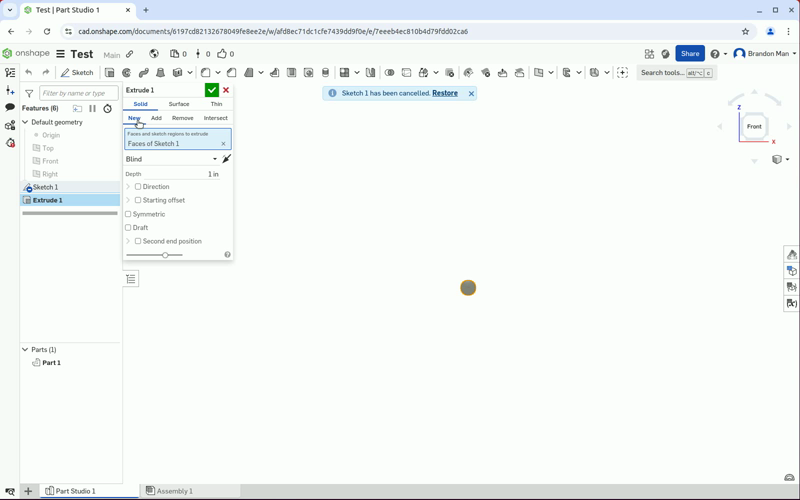
key(tab, 4)
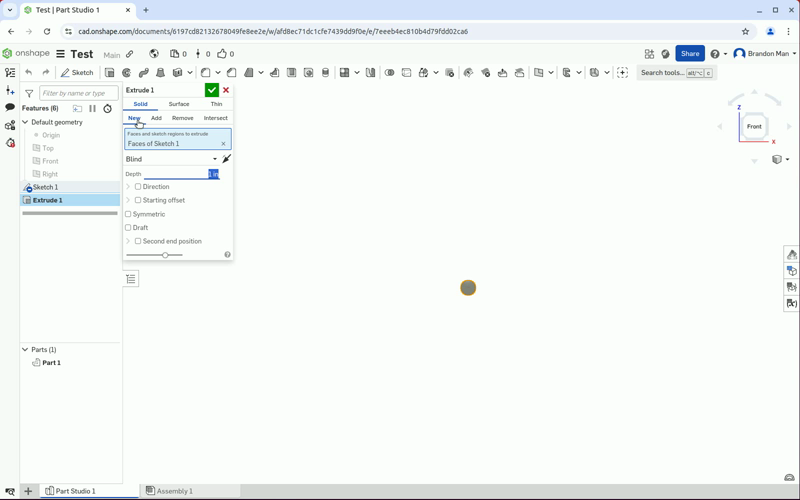
text(3.851)
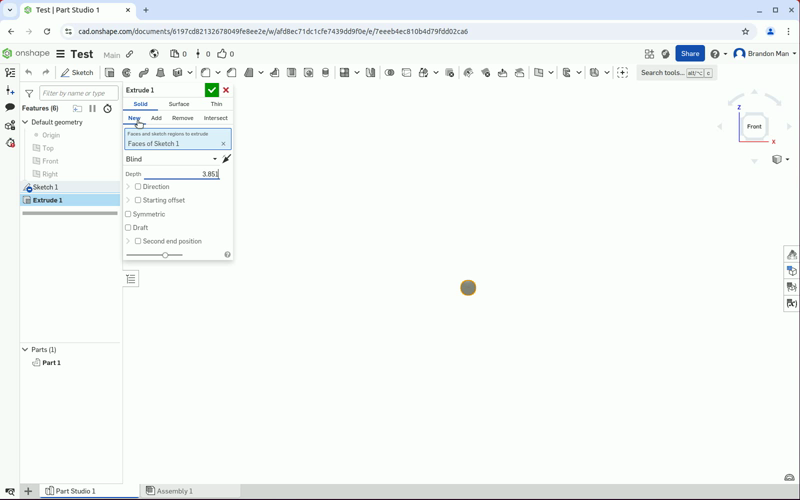
key(enter)
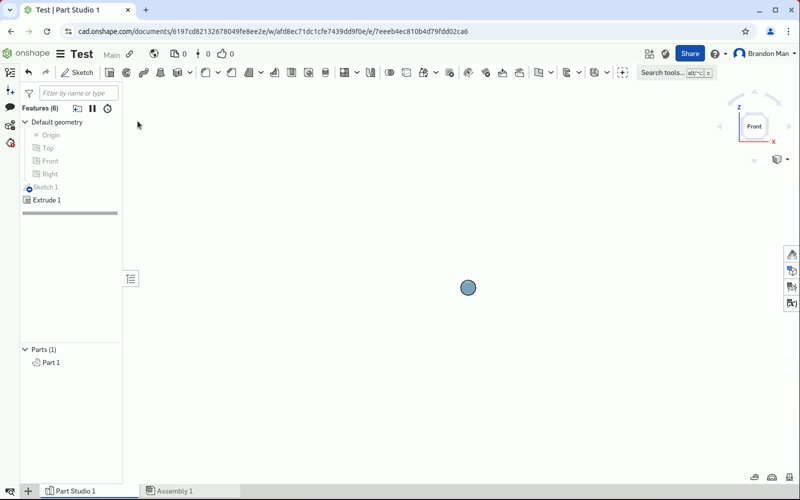
key(shift+h)
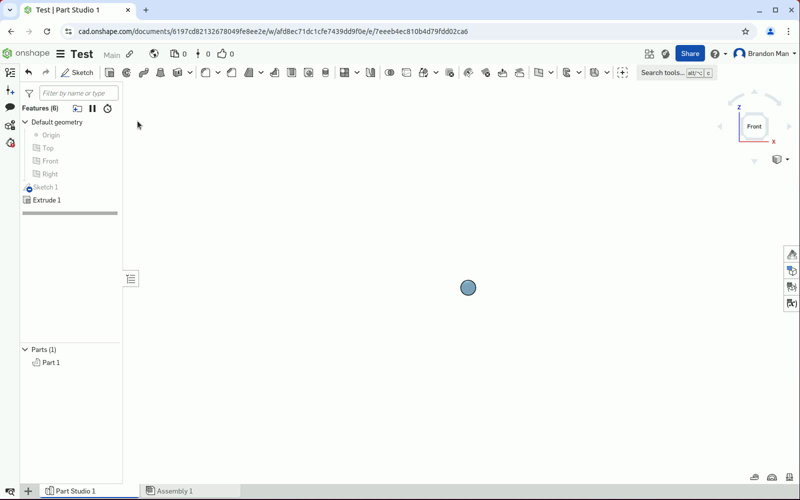
key(shift+h)
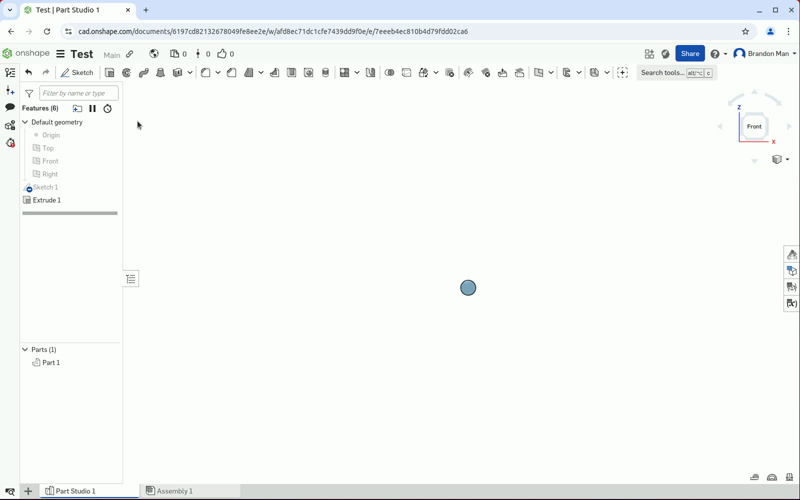
mouse_move(73, 189)
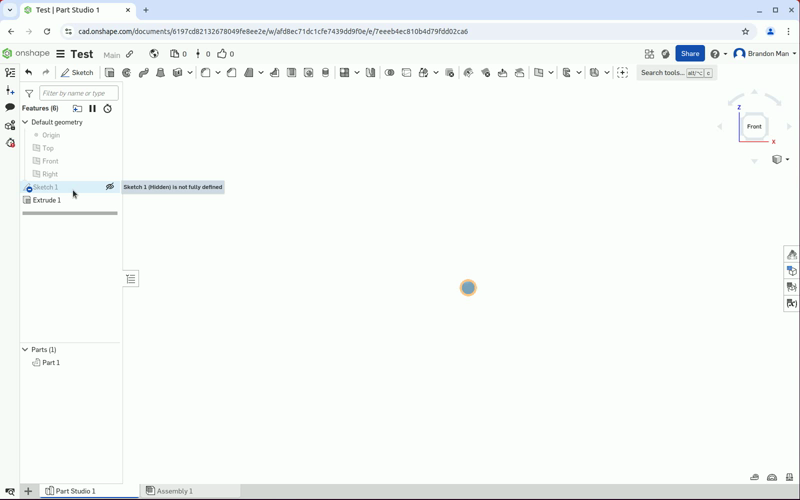
click(73, 189)
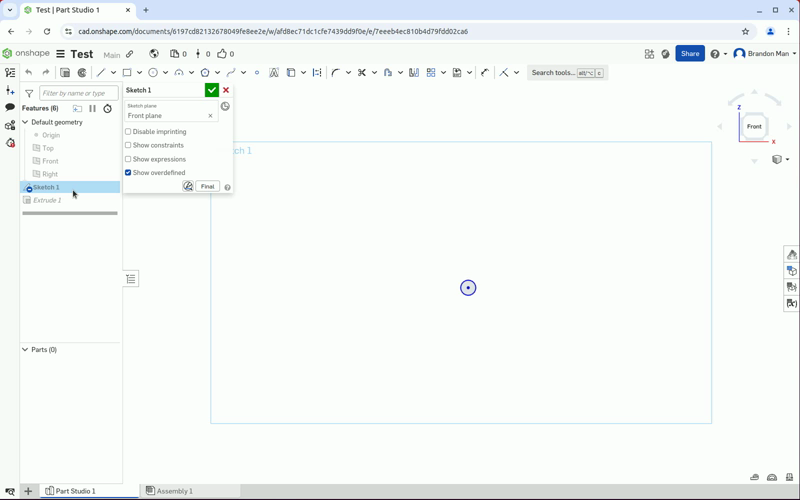
mouse_move(229, 92)
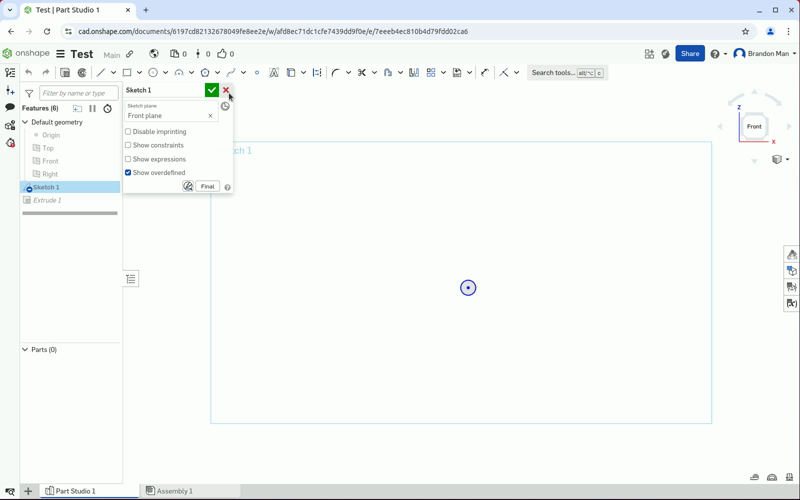
click(229, 92)
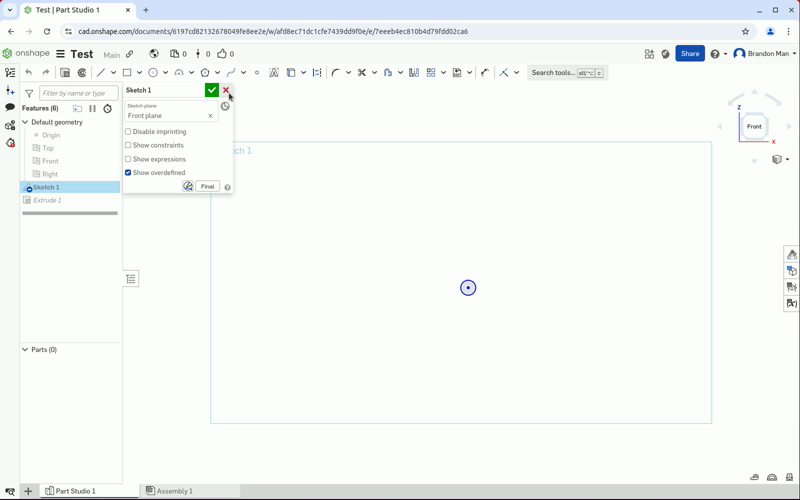
key(shift+s)
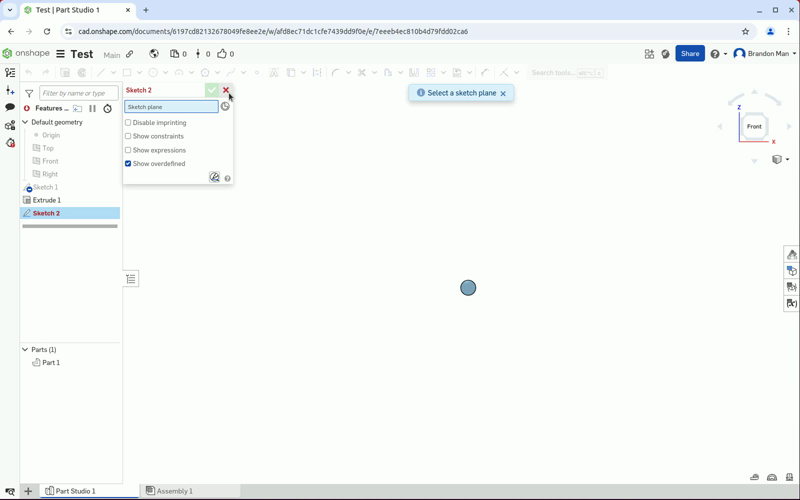
mouse_move(73, 163)
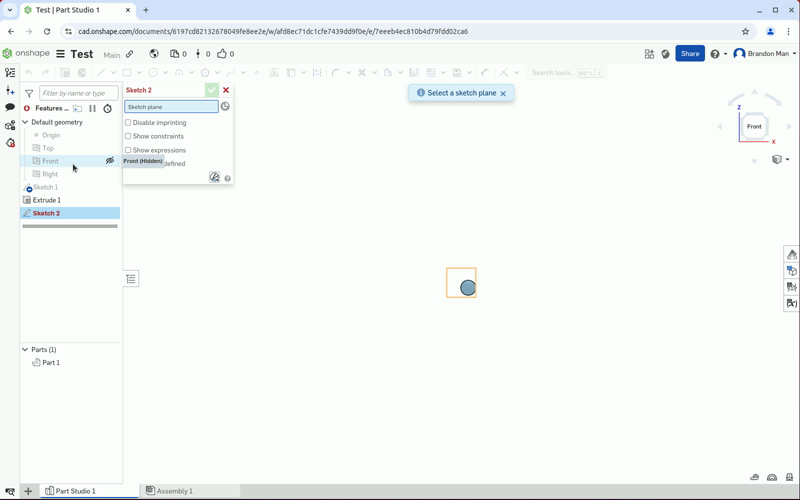
click(73, 163)
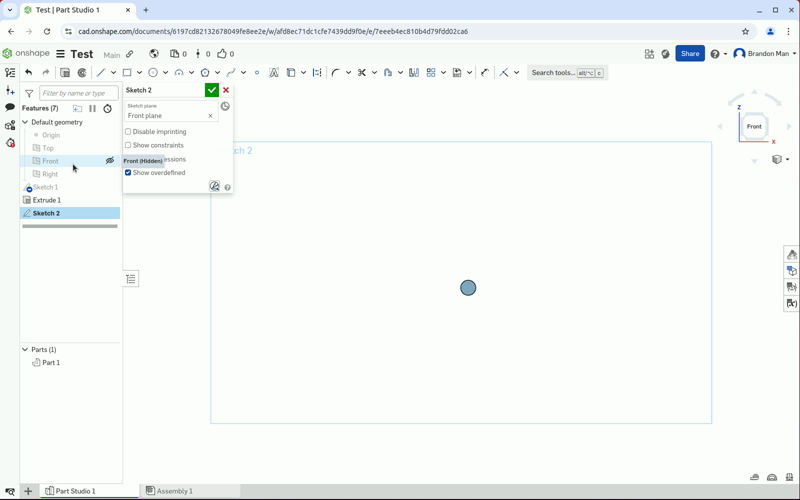
mouse_move(73, 352)
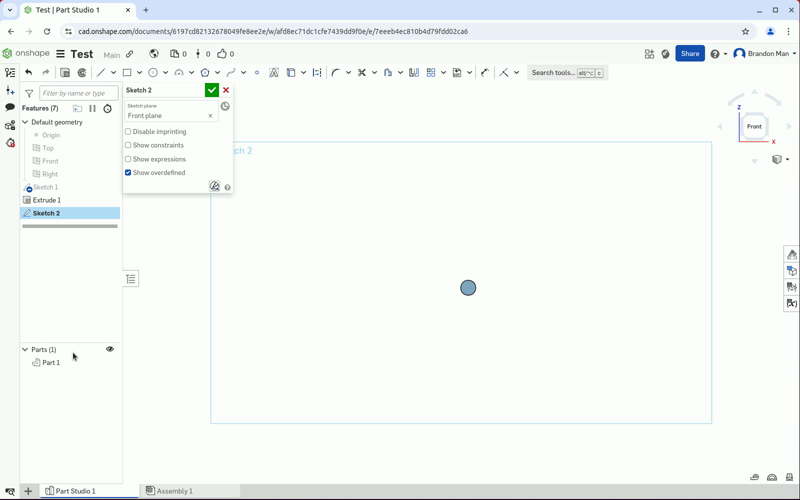
key(y)
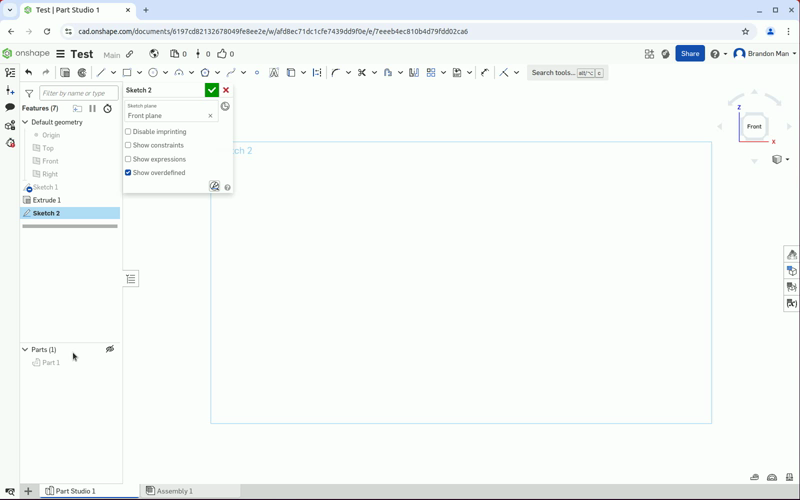
key(l)
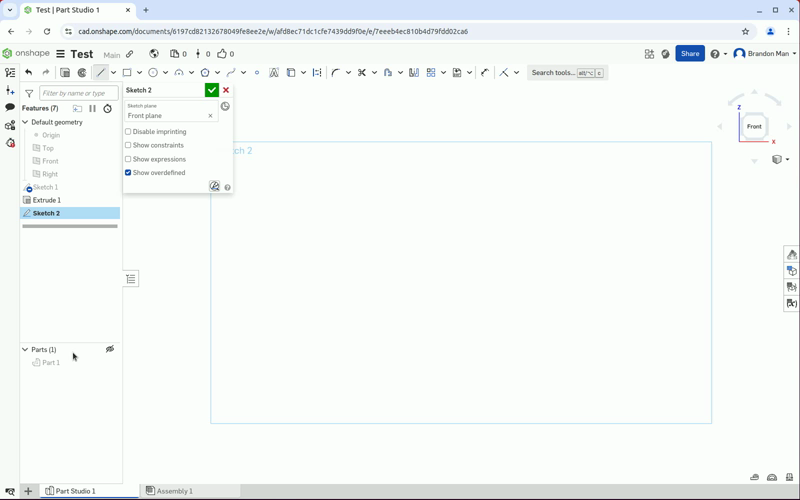
key_down(shift)
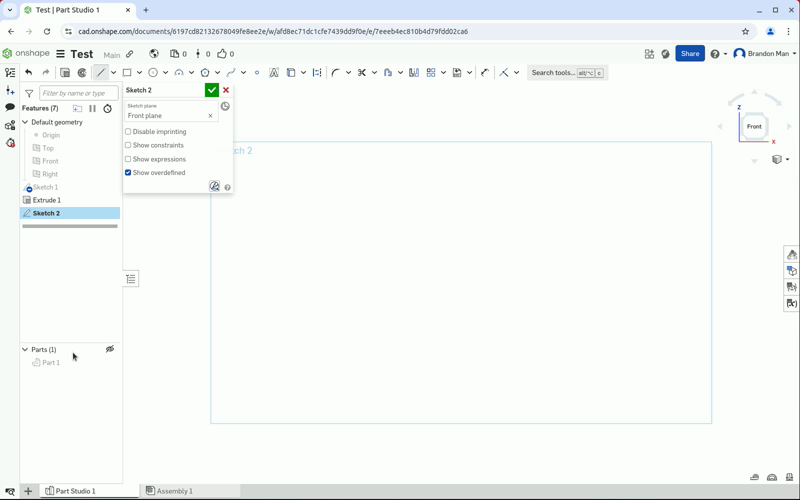
mouse_move(465, 286)
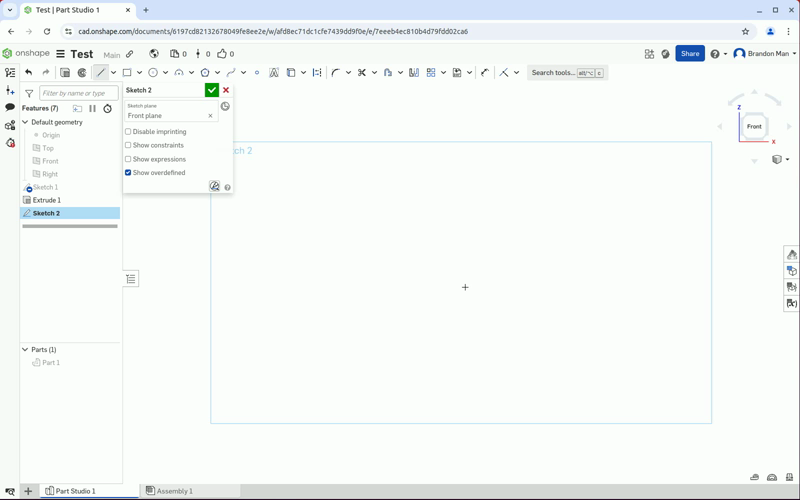
click(465, 286)
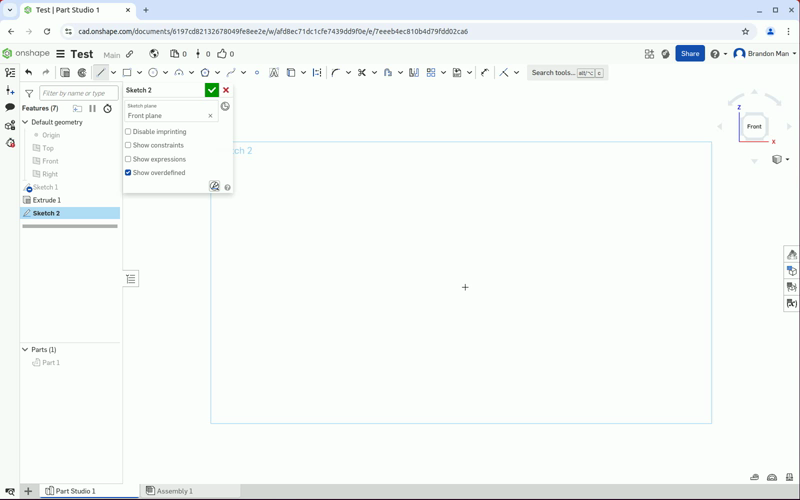
key_up(shift)
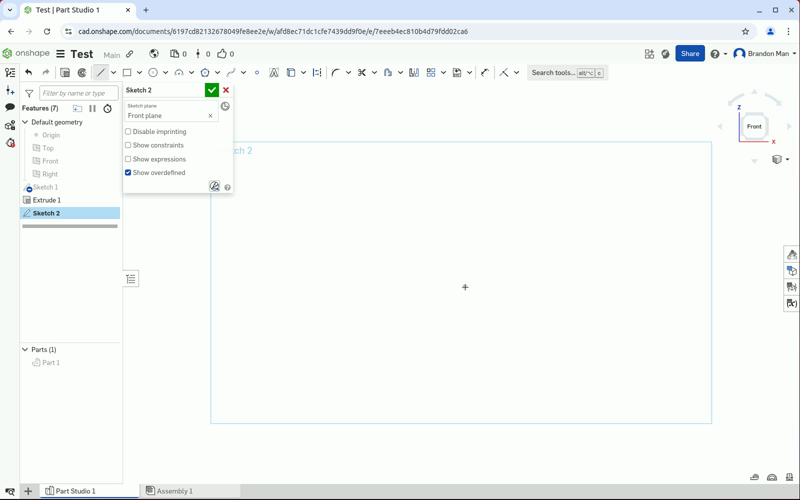
key_down(shift)
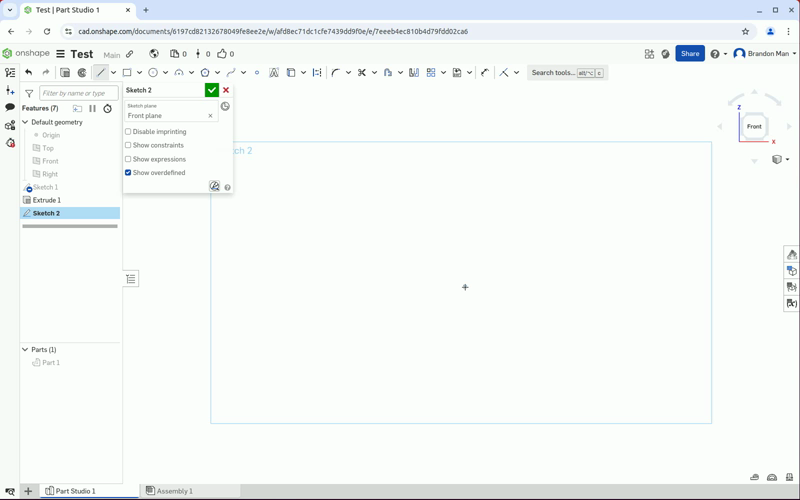
mouse_move(495, 286)
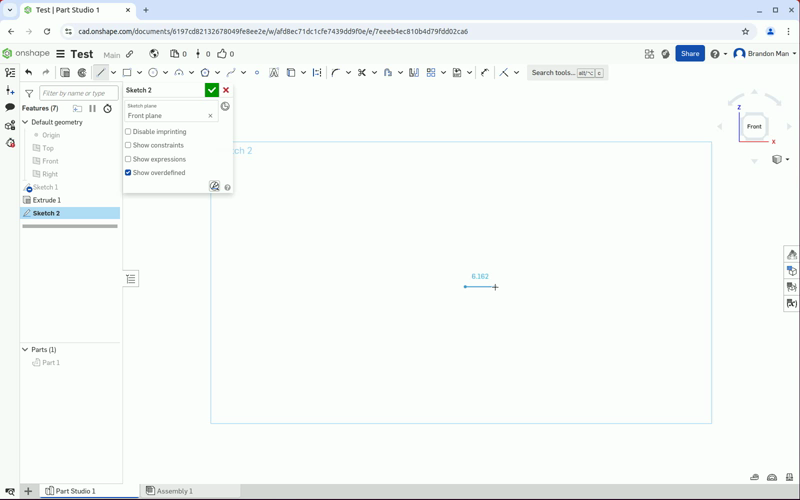
mouse_move(470, 286)
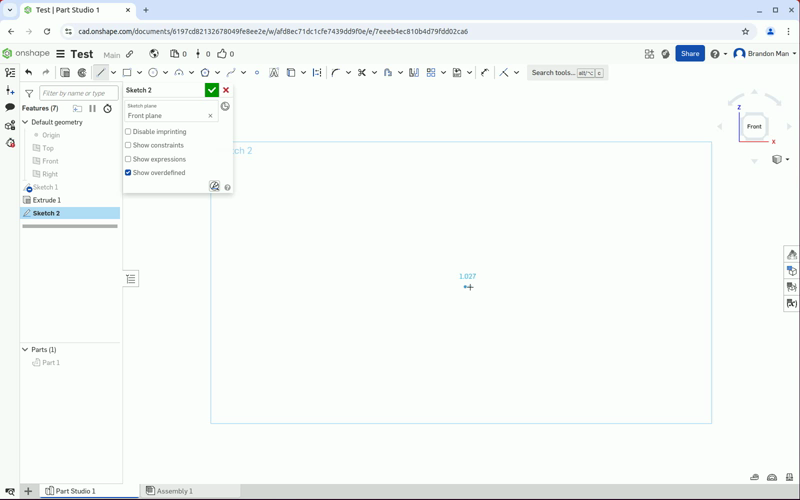
scroll(6)
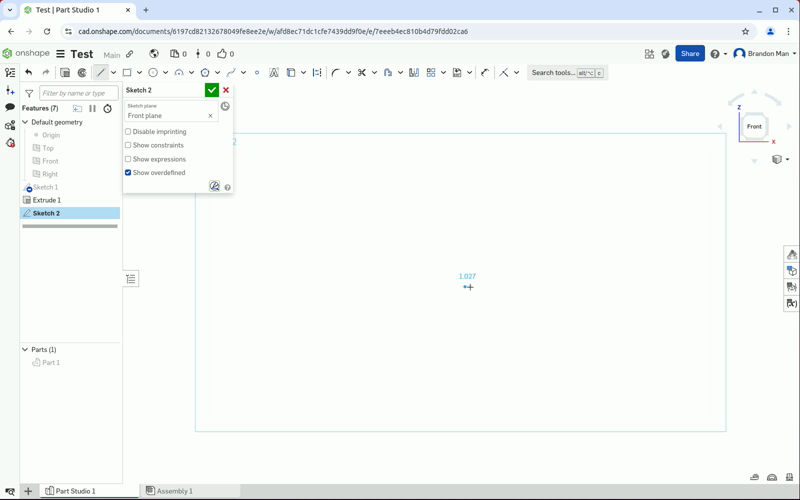
scroll(6)
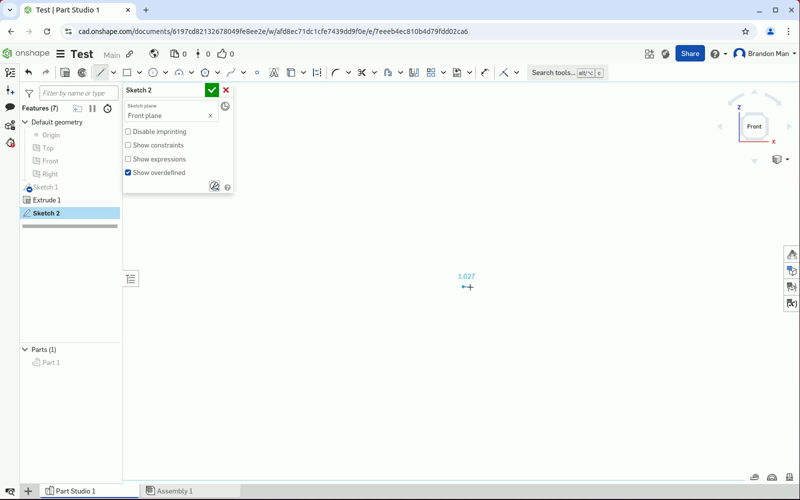
scroll(6)
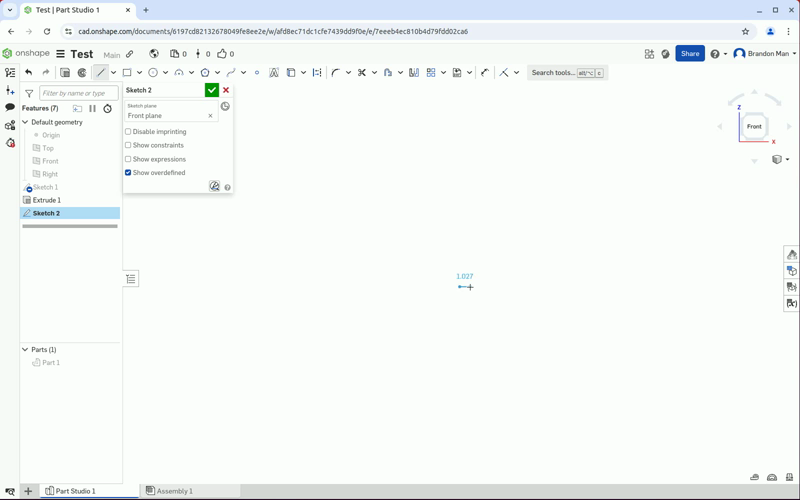
scroll(6)
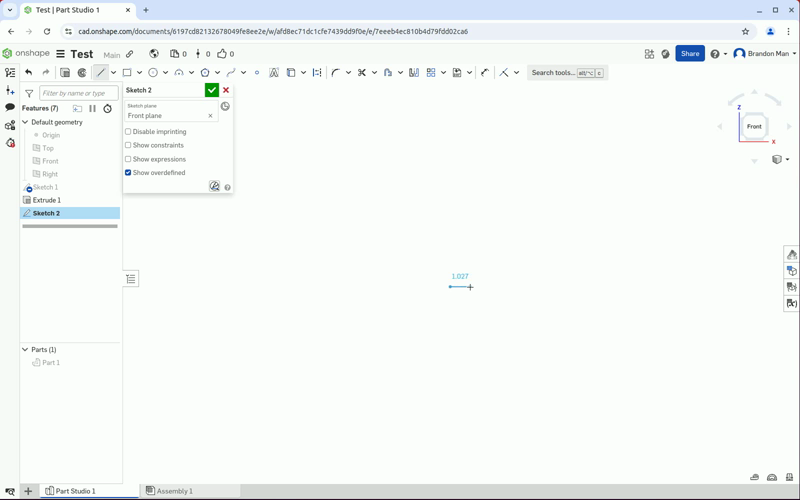
scroll(6)
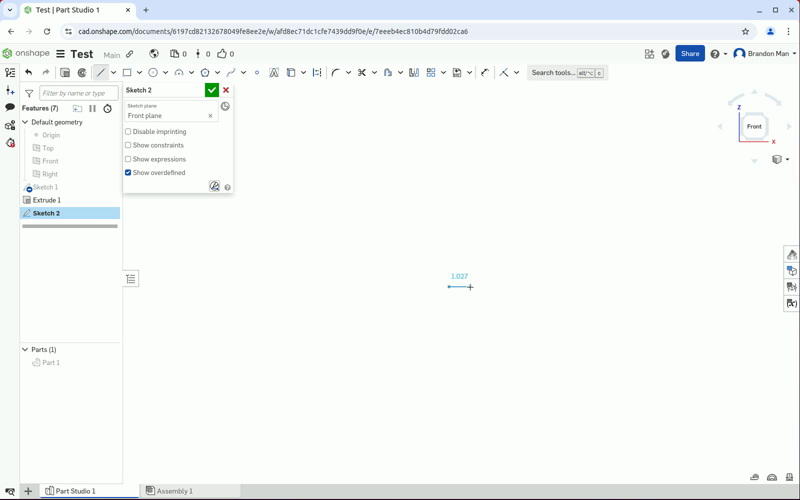
scroll(6)
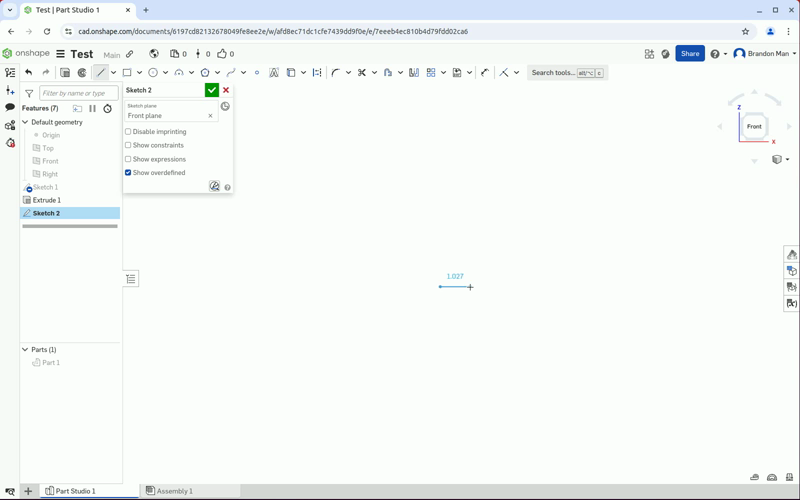
scroll(6)
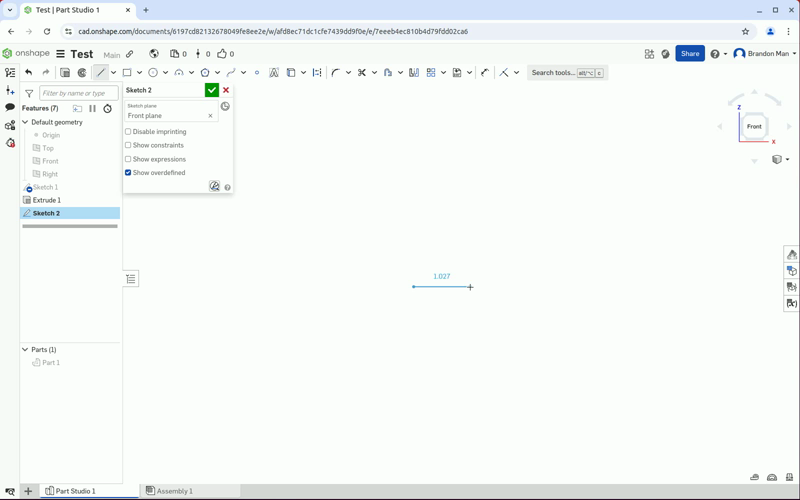
click(470, 286)
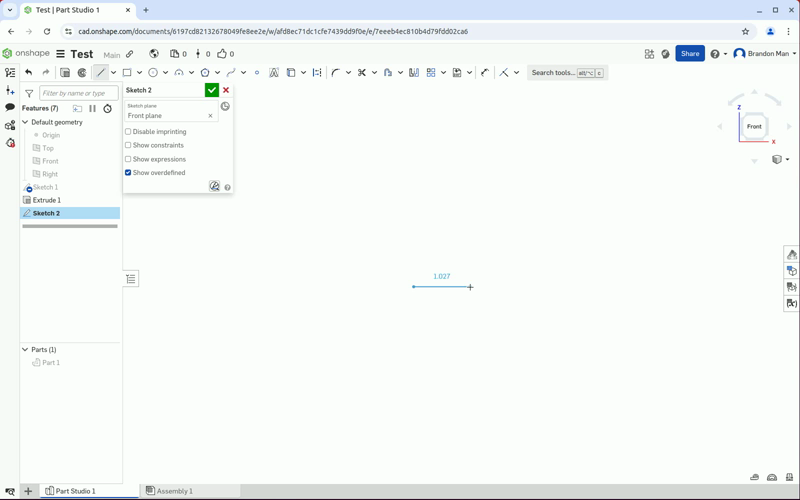
scroll(-6)
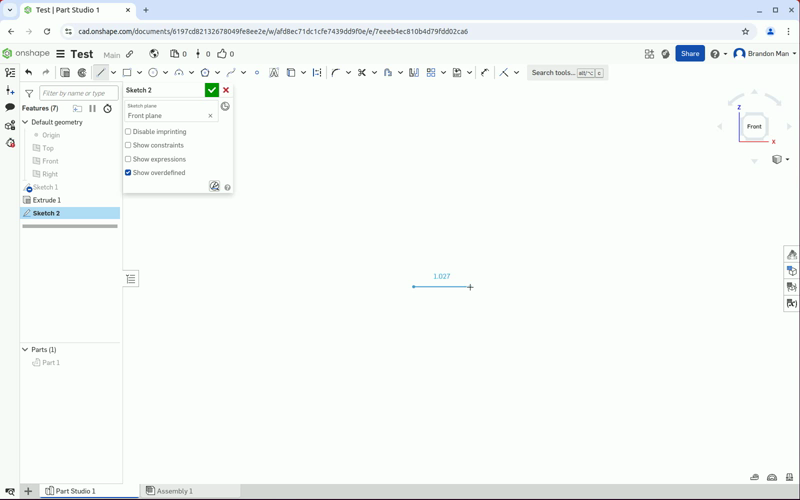
scroll(-6)
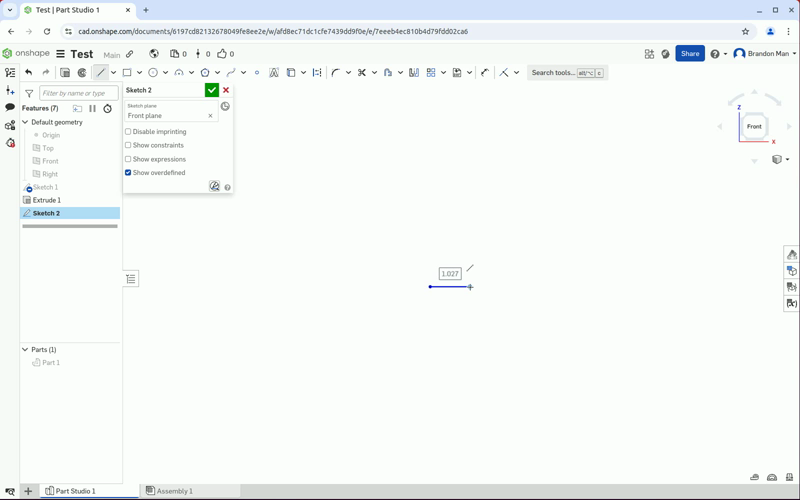
scroll(-6)
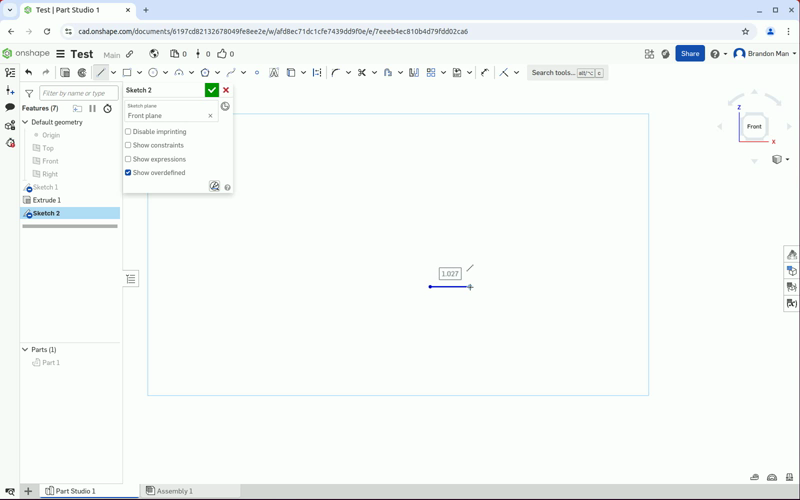
scroll(-6)
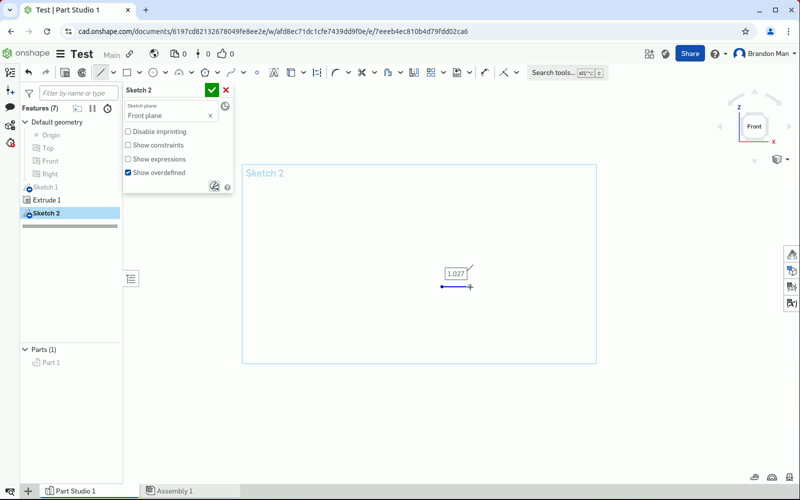
scroll(-6)
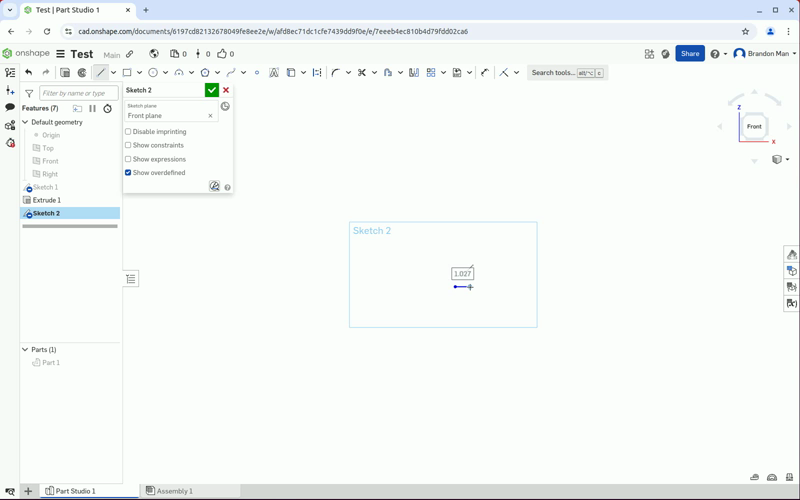
scroll(-6)
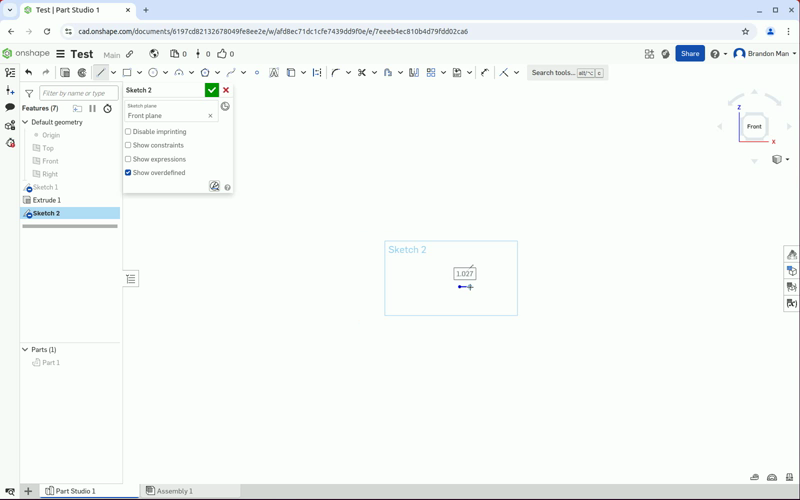
scroll(-6)
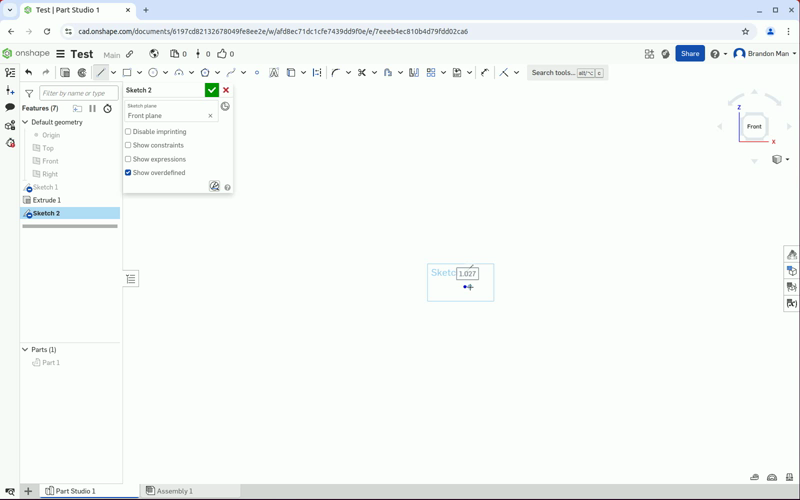
key_up(shift)
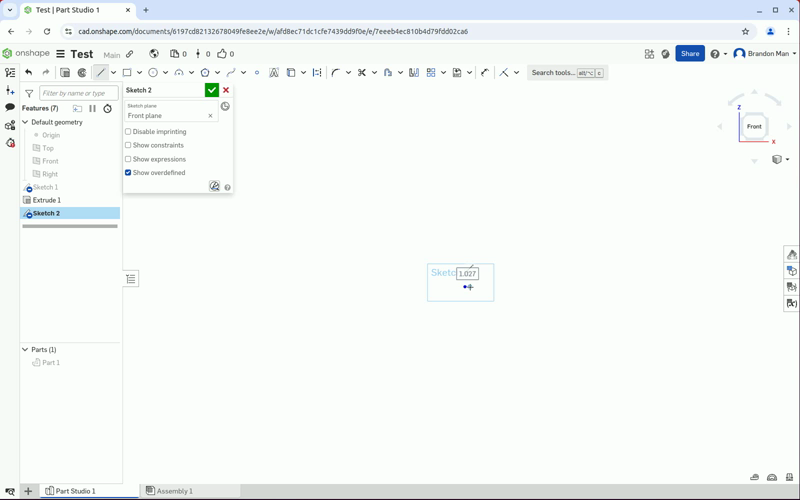
key_down(shift)
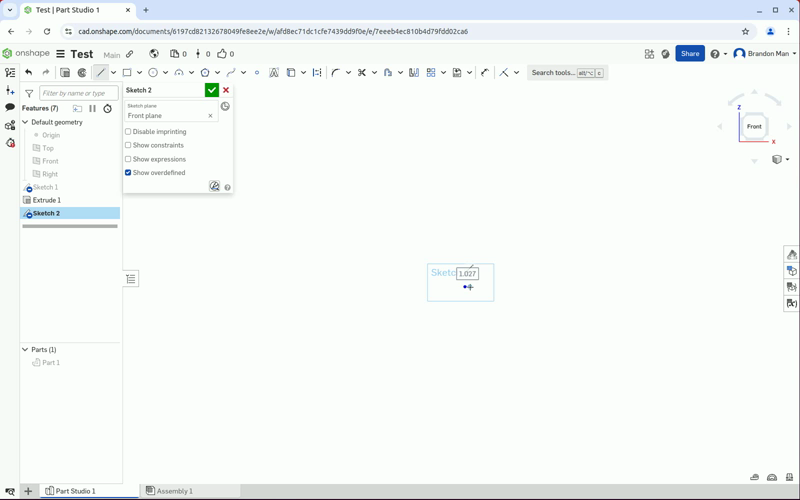
mouse_move(500, 286)
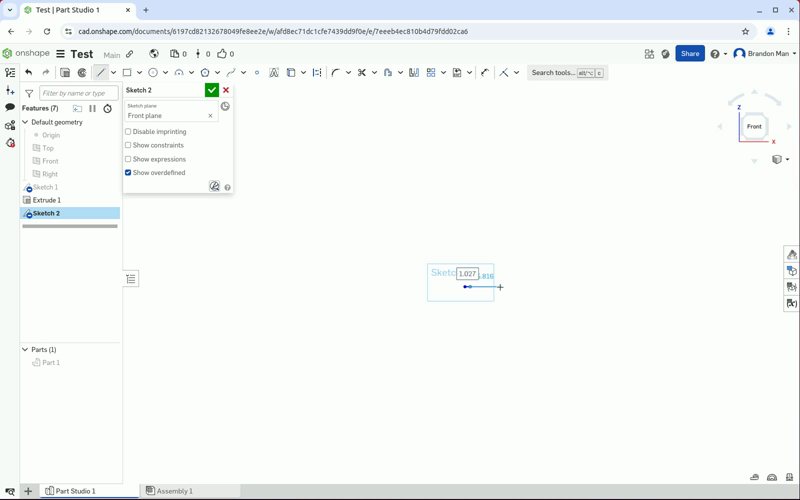
mouse_move(470, 282)
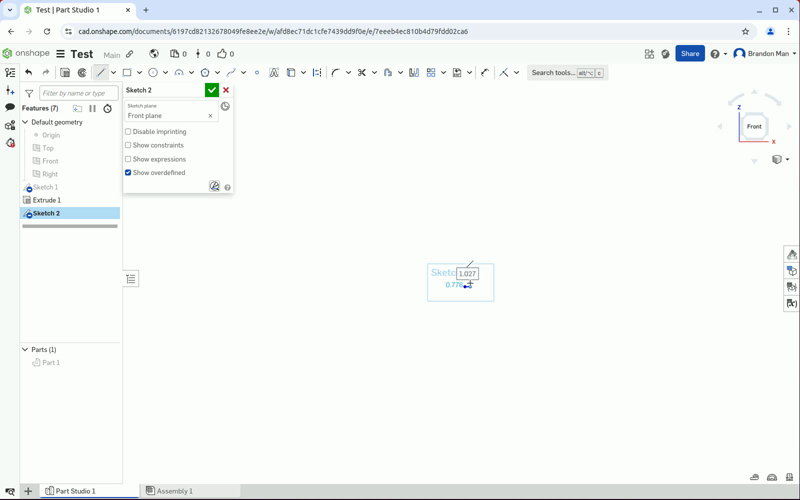
scroll(6)
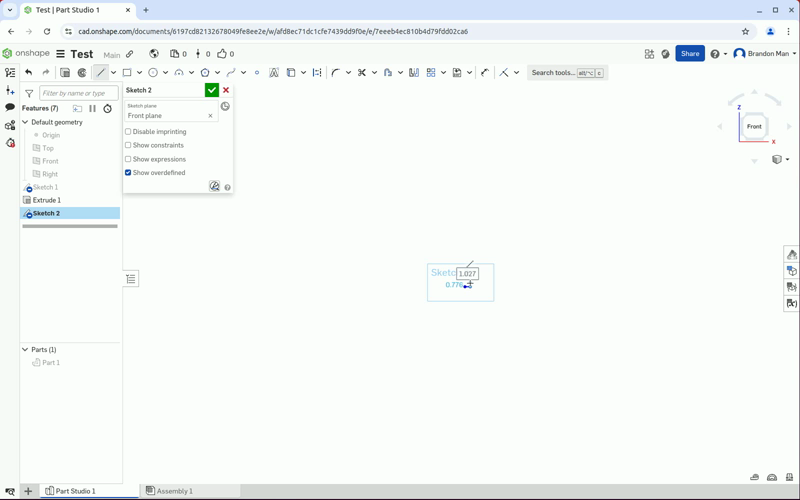
scroll(6)
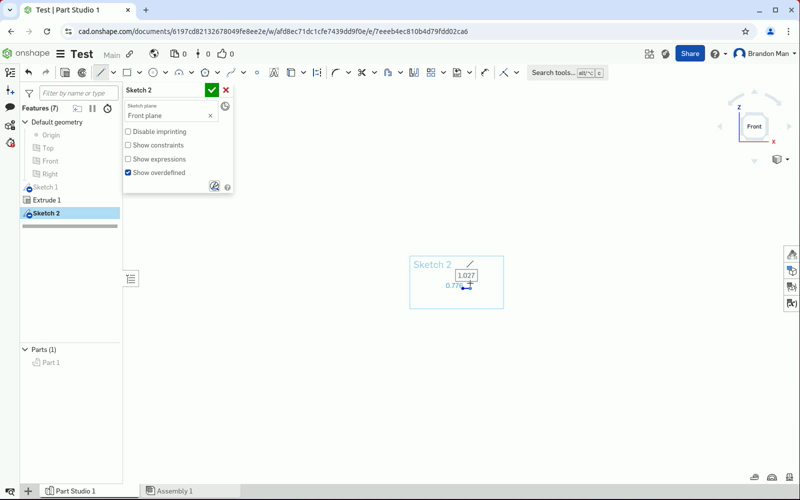
scroll(6)
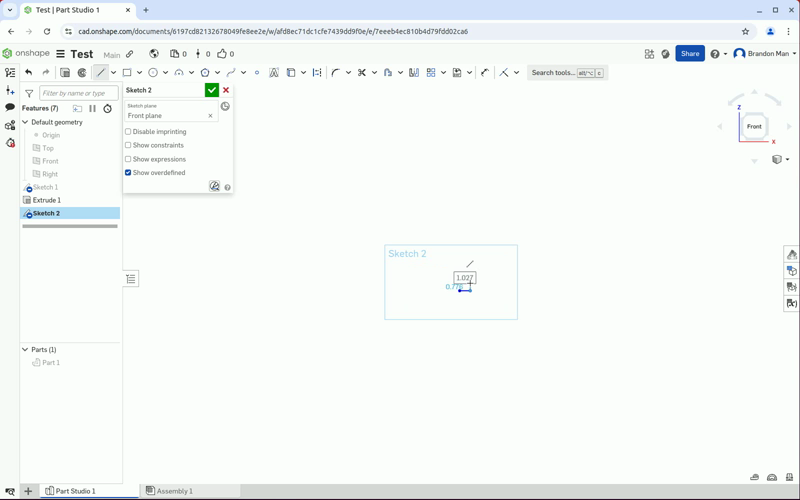
scroll(6)
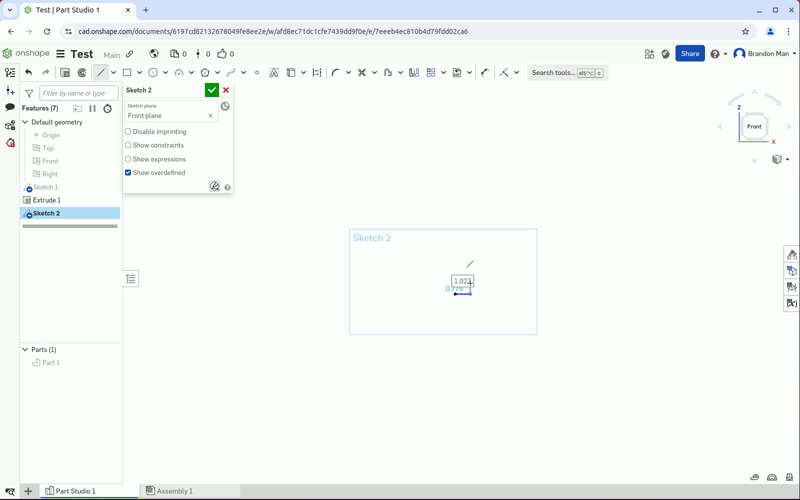
scroll(6)
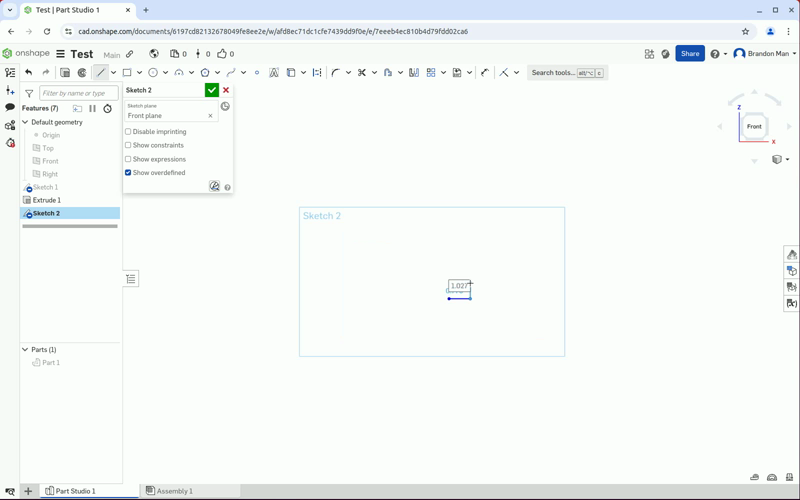
scroll(6)
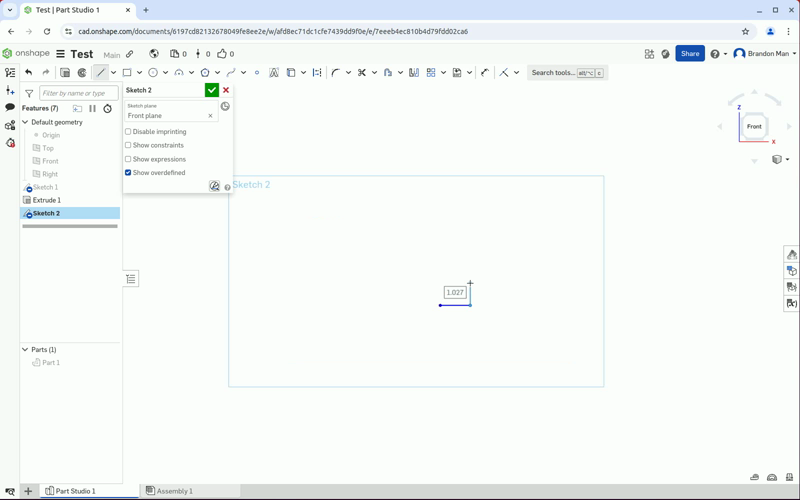
scroll(6)
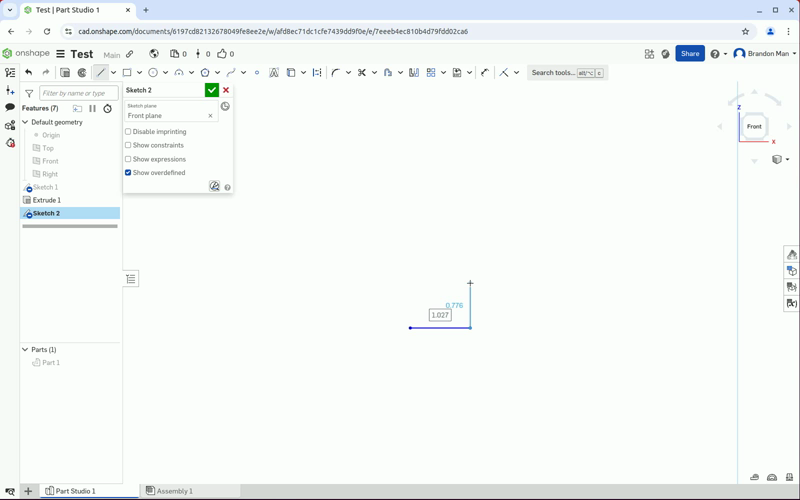
click(470, 282)
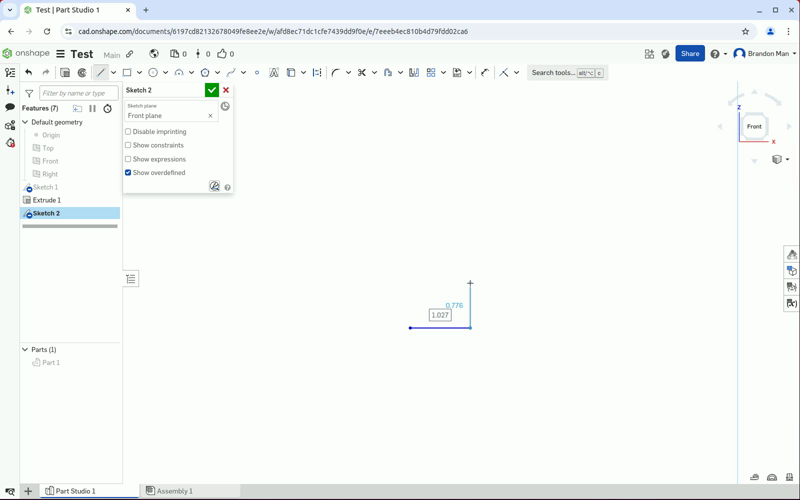
scroll(-6)
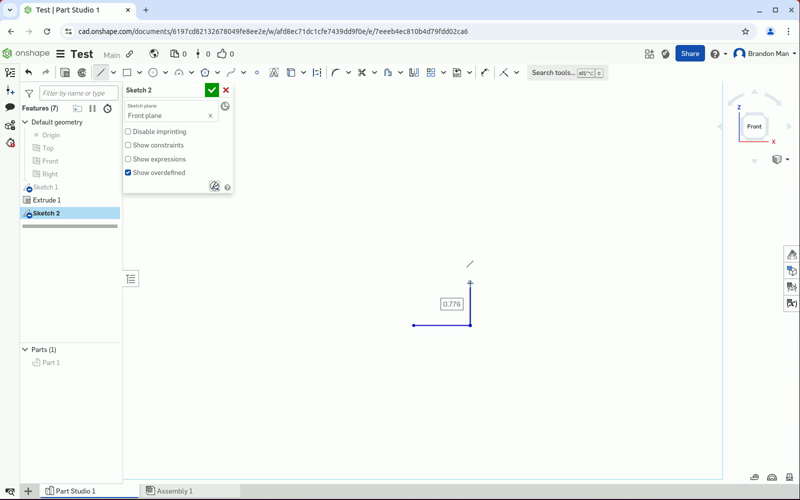
scroll(-6)
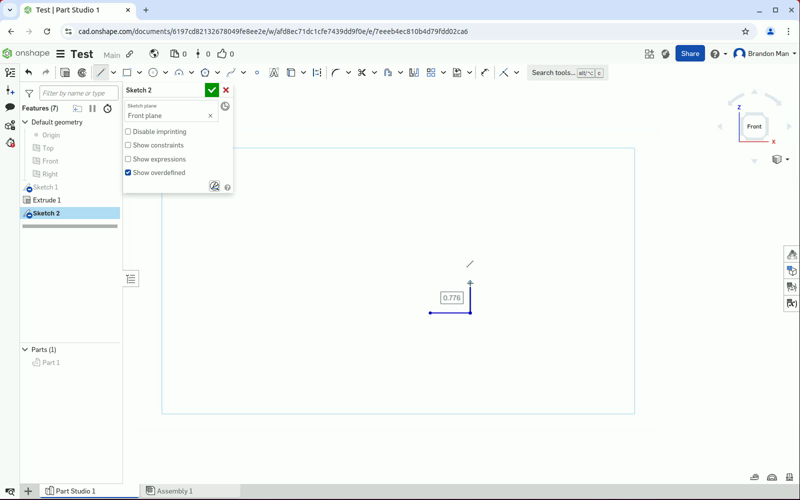
scroll(-6)
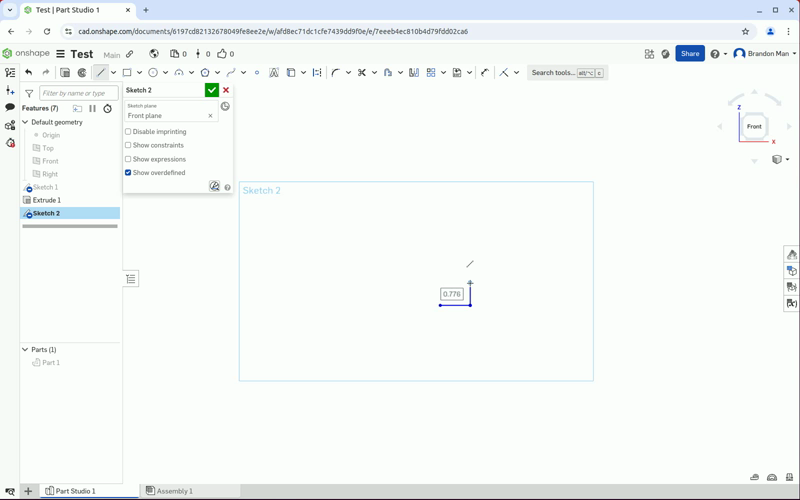
scroll(-6)
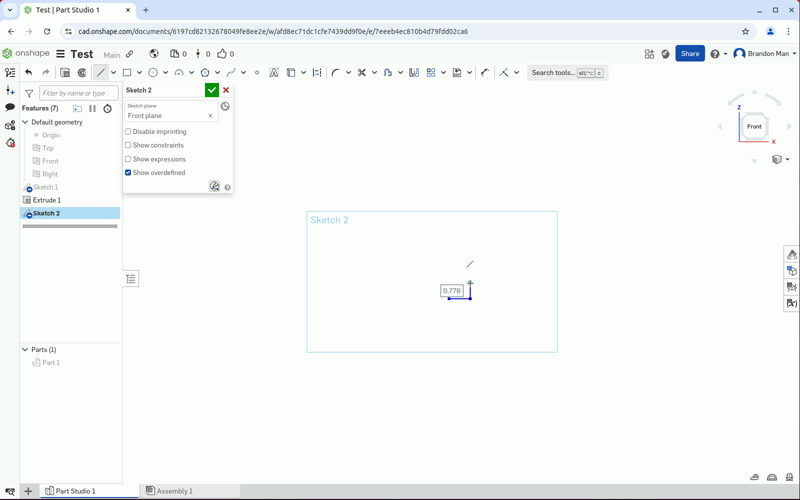
scroll(-6)
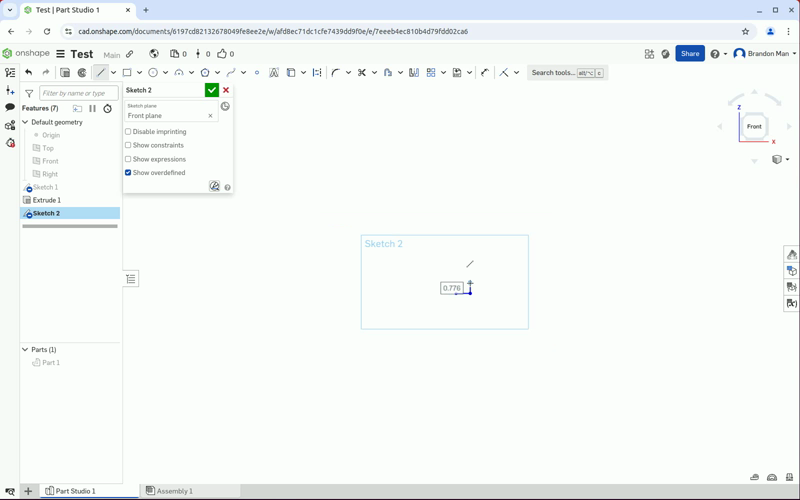
scroll(-6)
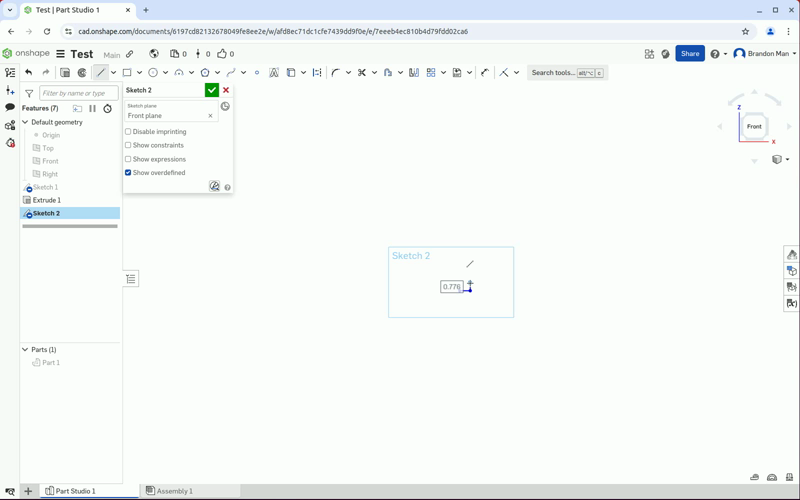
scroll(-6)
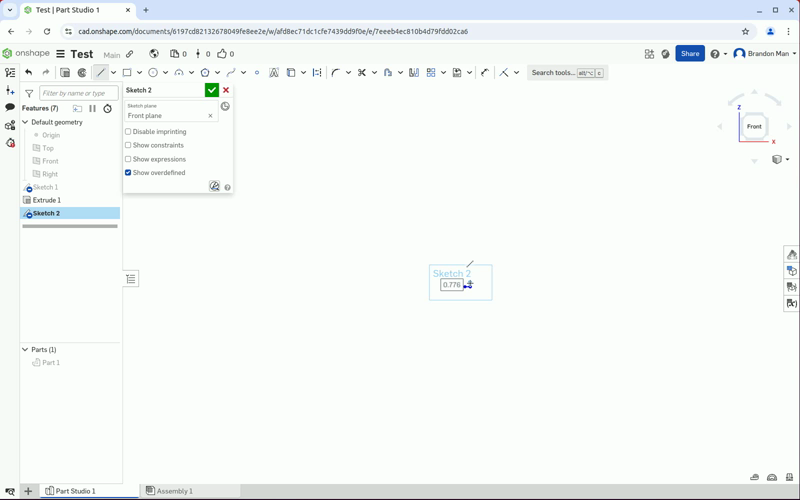
key_up(shift)
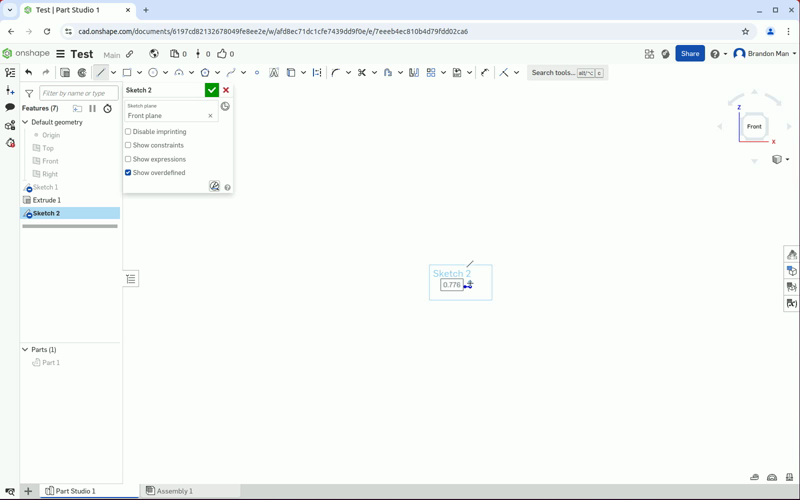
key_down(shift)
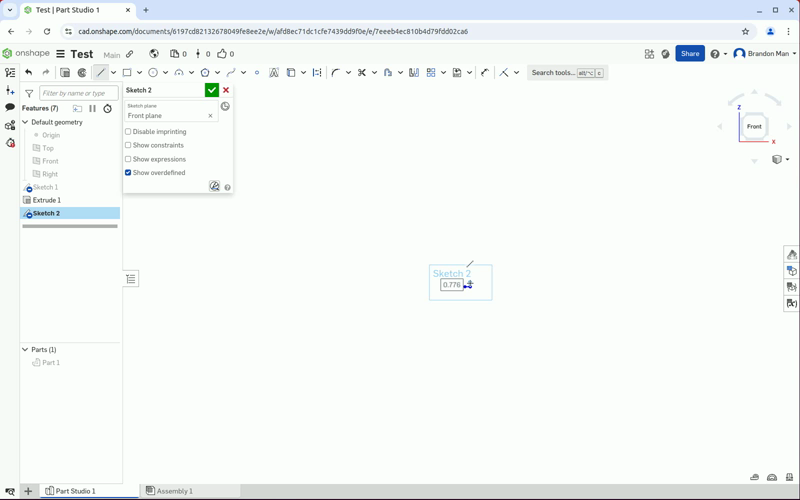
mouse_move(500, 282)
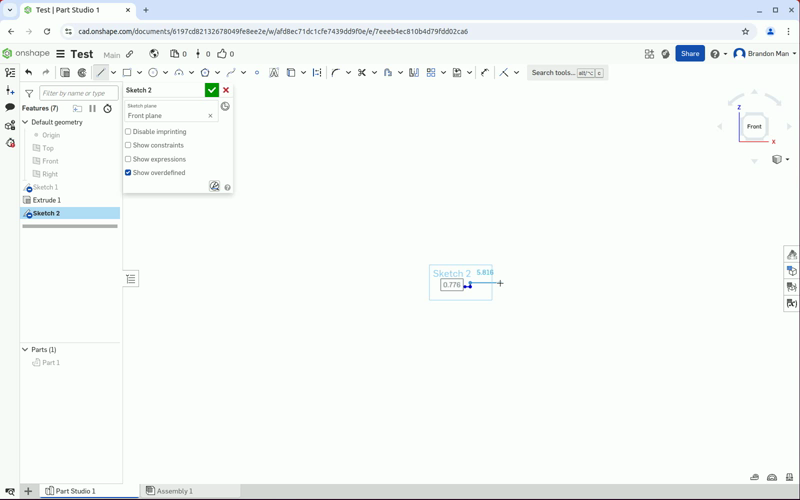
mouse_move(465, 282)
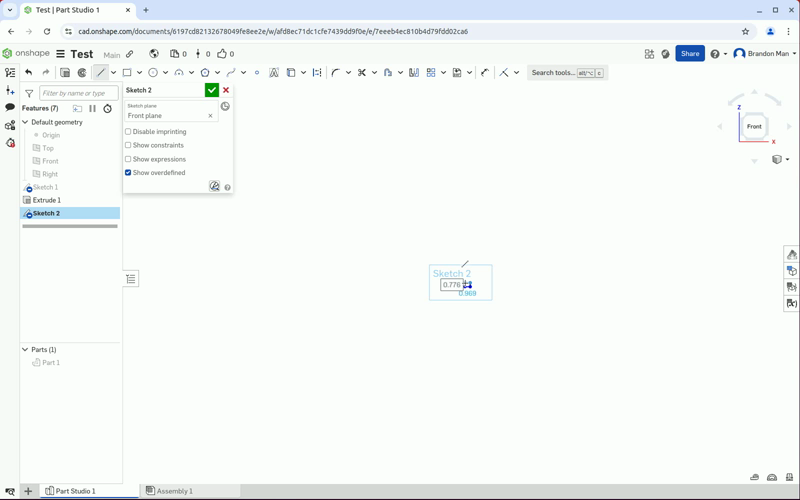
scroll(6)
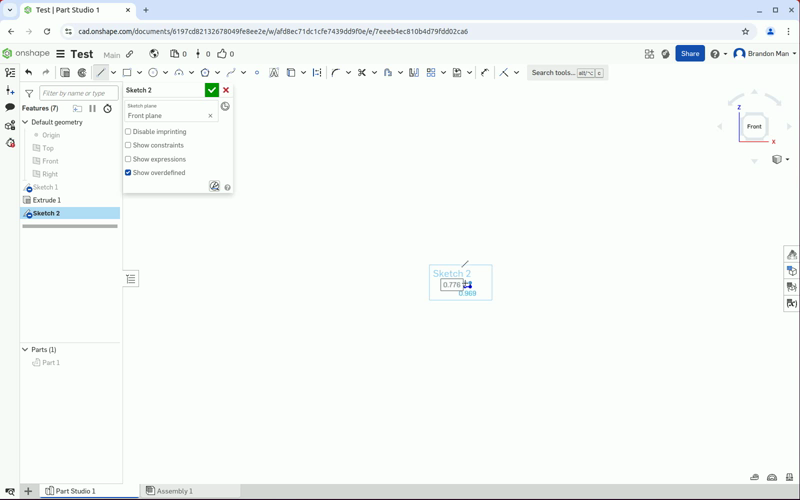
scroll(6)
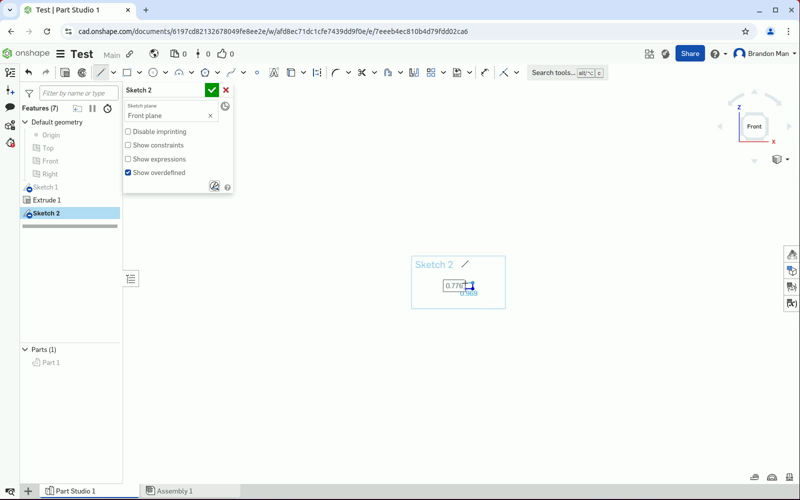
scroll(6)
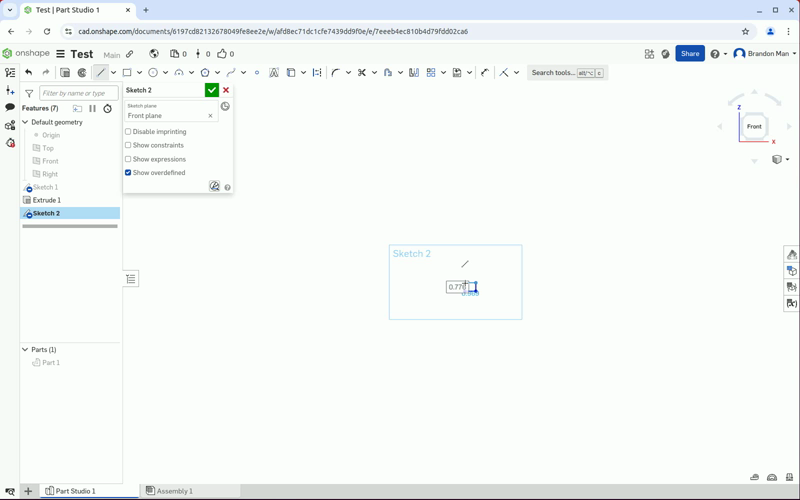
scroll(6)
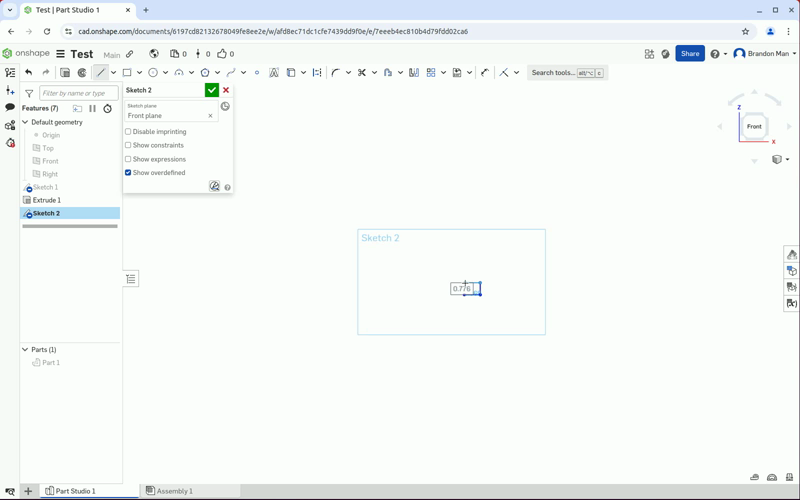
scroll(6)
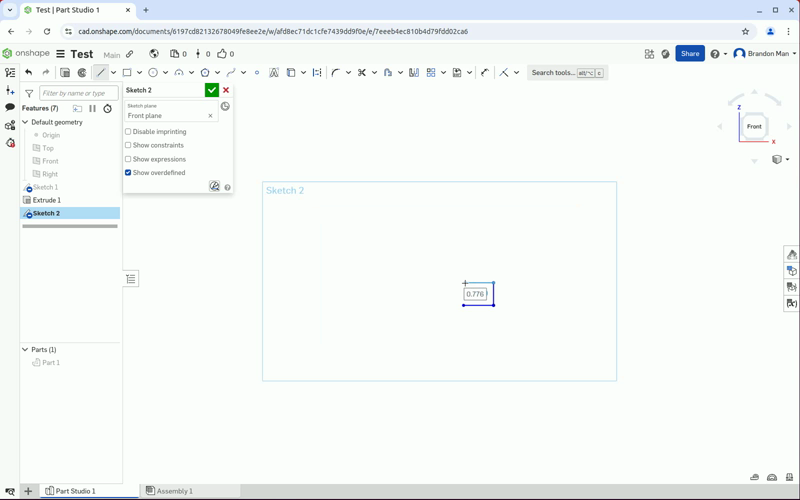
scroll(6)
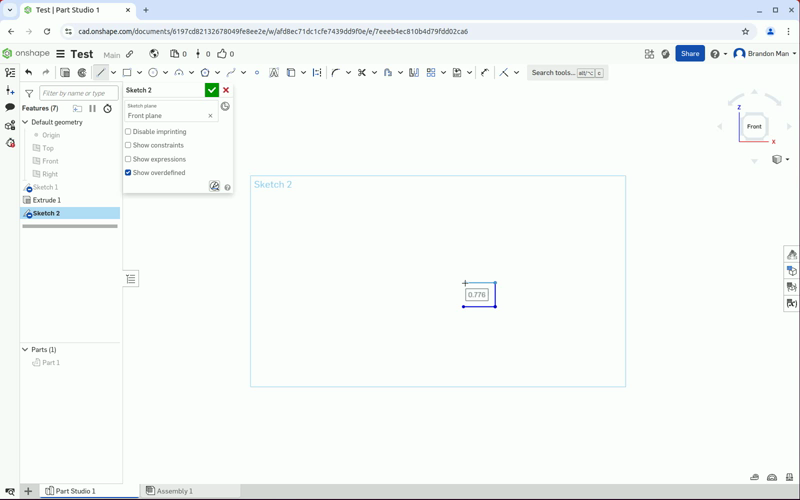
scroll(6)
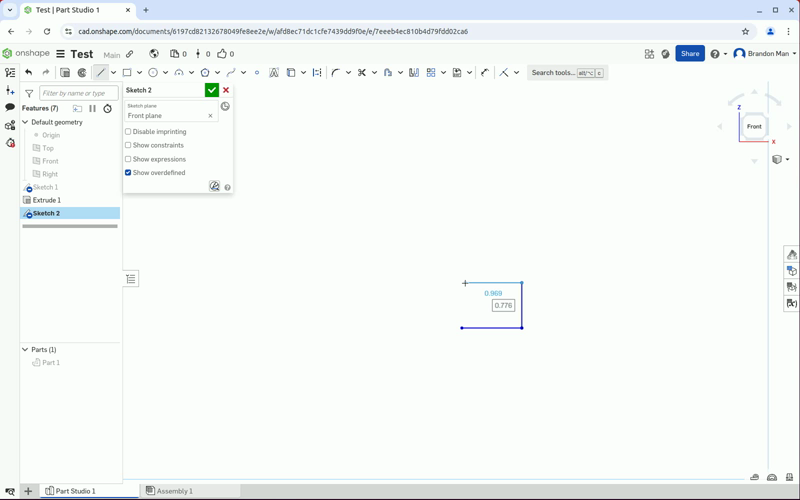
click(465, 282)
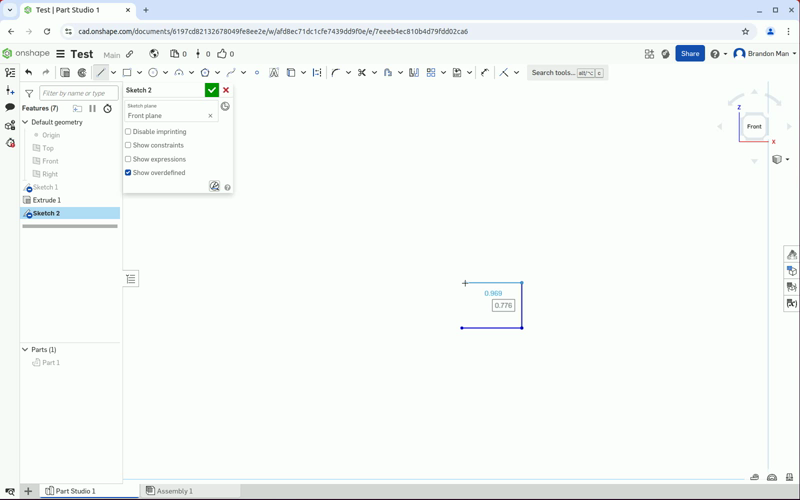
scroll(-6)
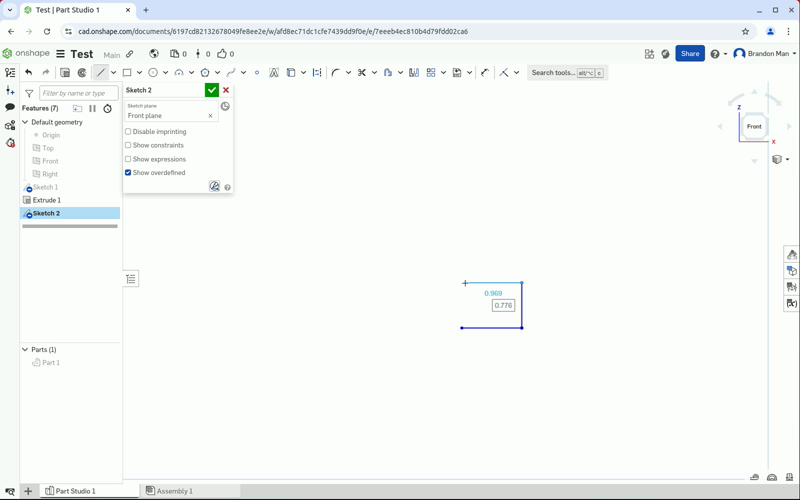
scroll(-6)
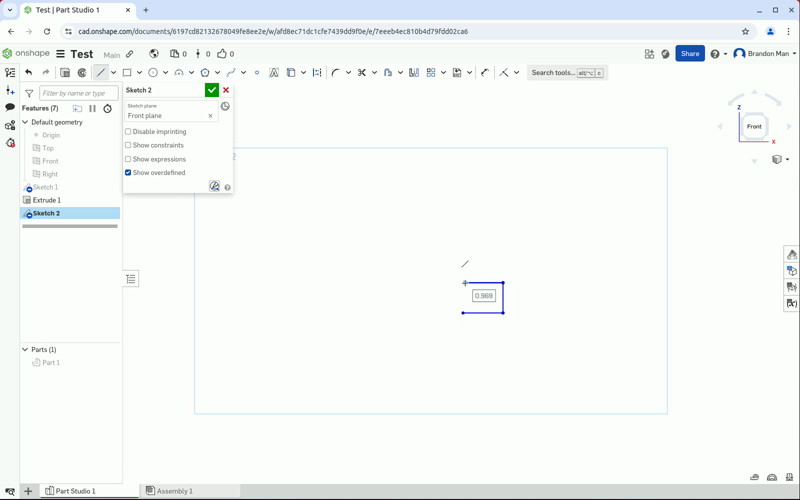
scroll(-6)
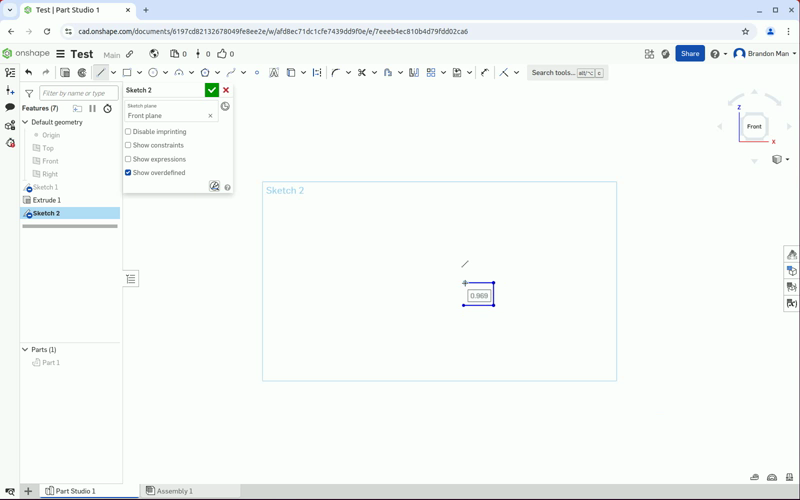
scroll(-6)
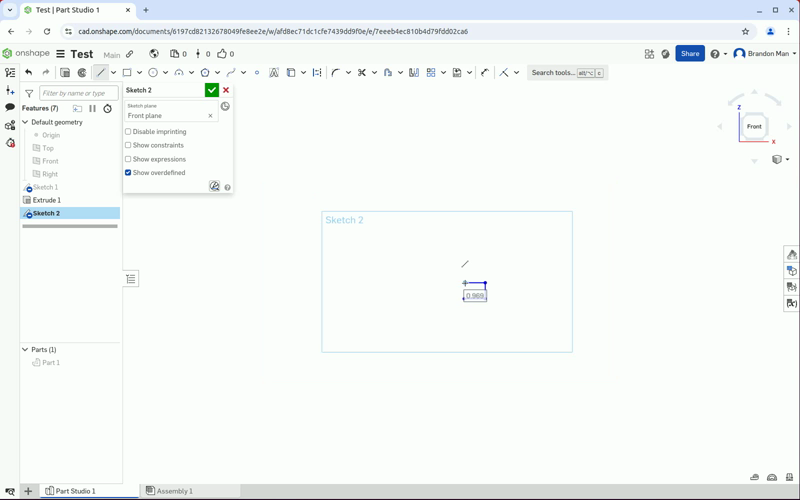
scroll(-6)
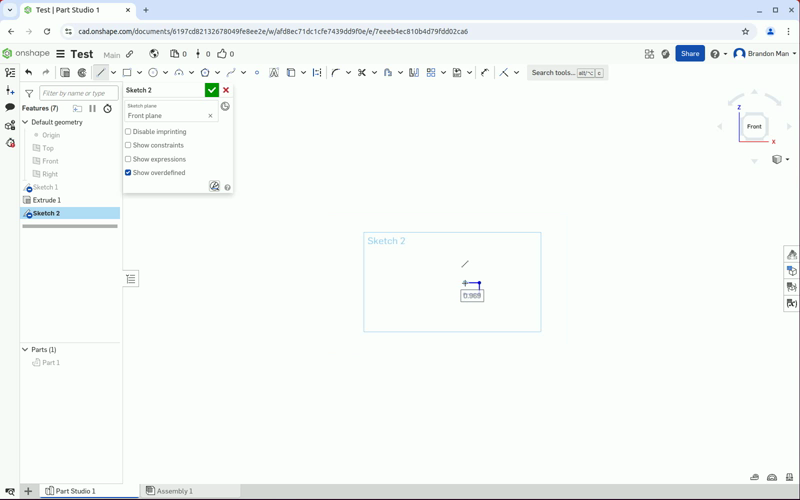
scroll(-6)
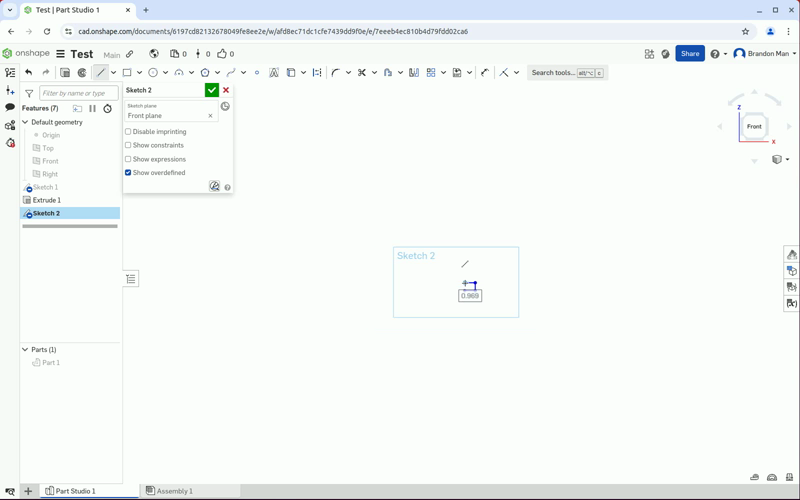
scroll(-6)
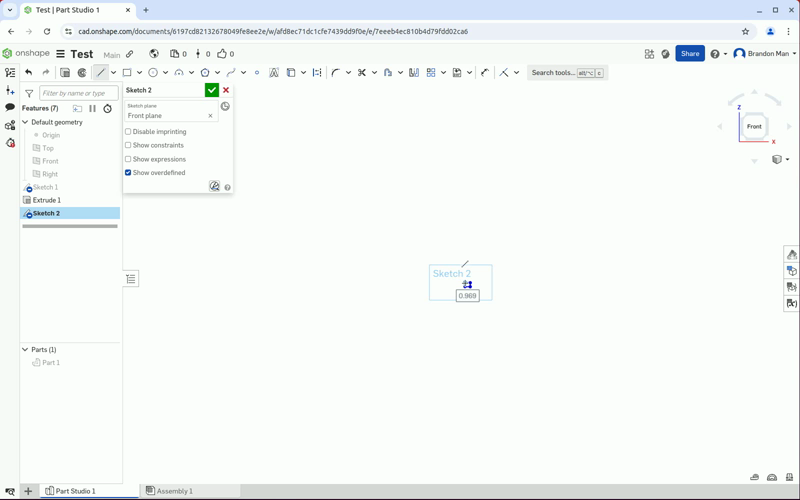
key_up(shift)
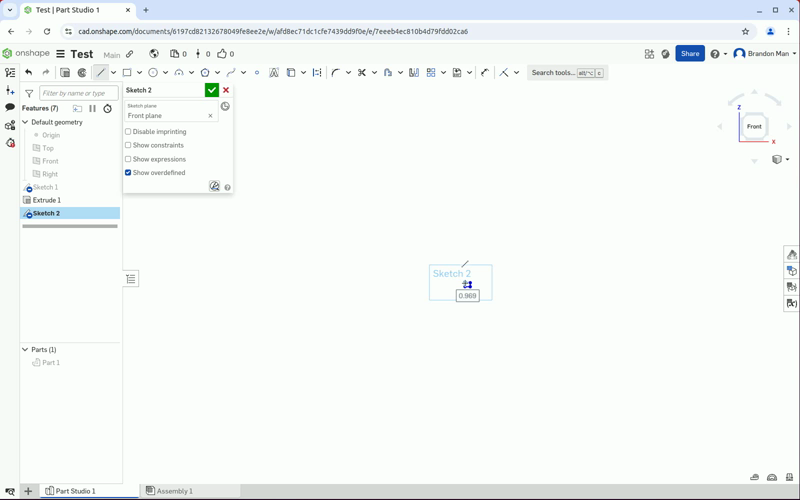
mouse_move(495, 282)
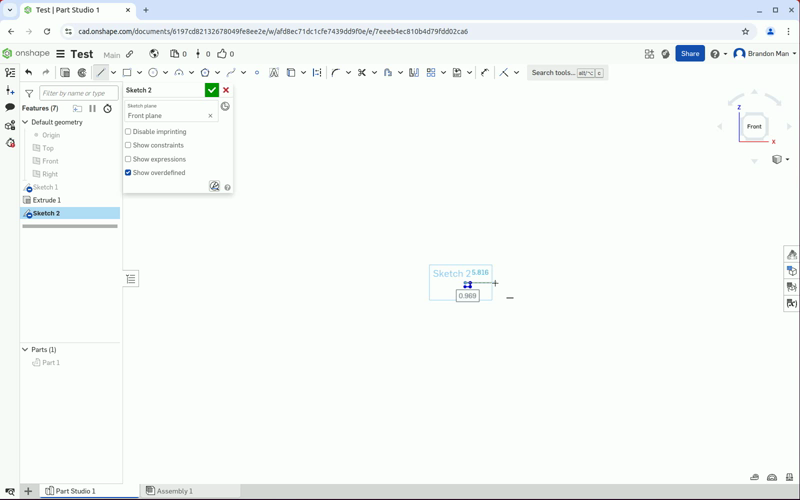
key_down(shift)
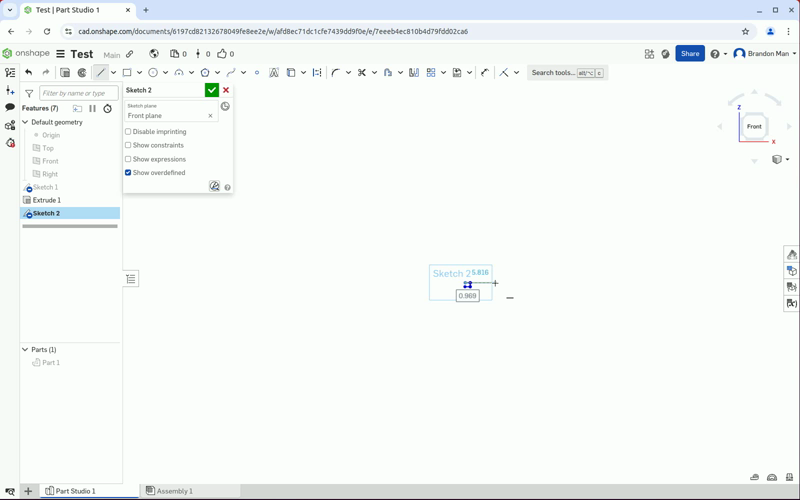
mouse_move(465, 286)
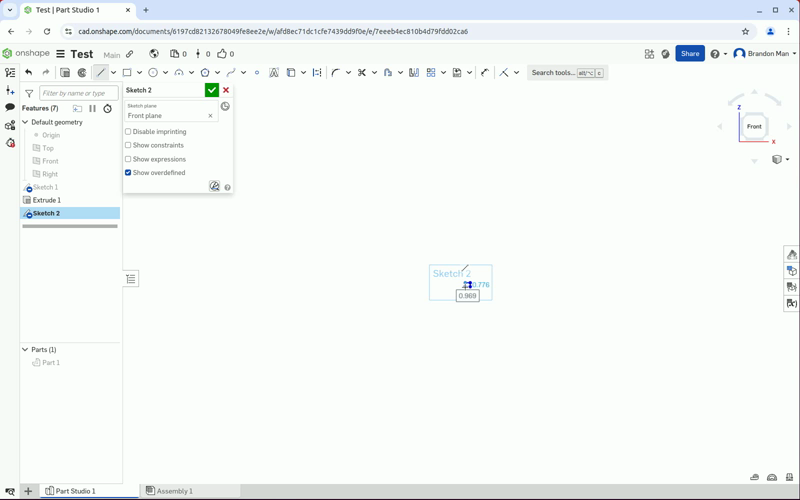
scroll(6)
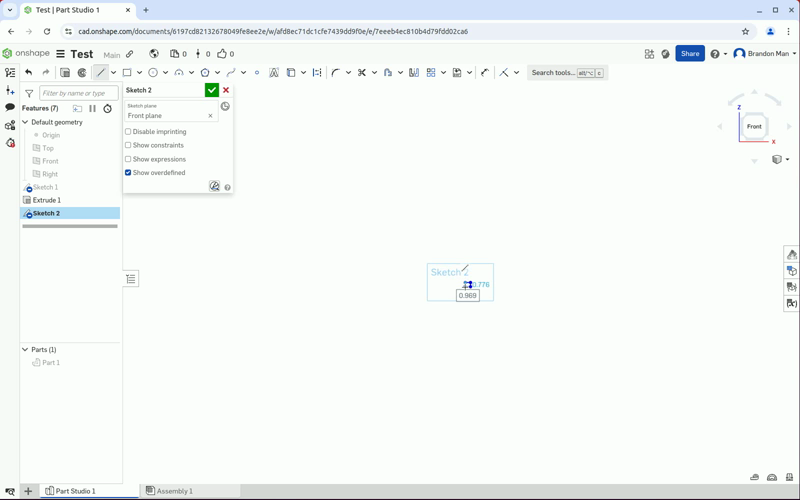
scroll(6)
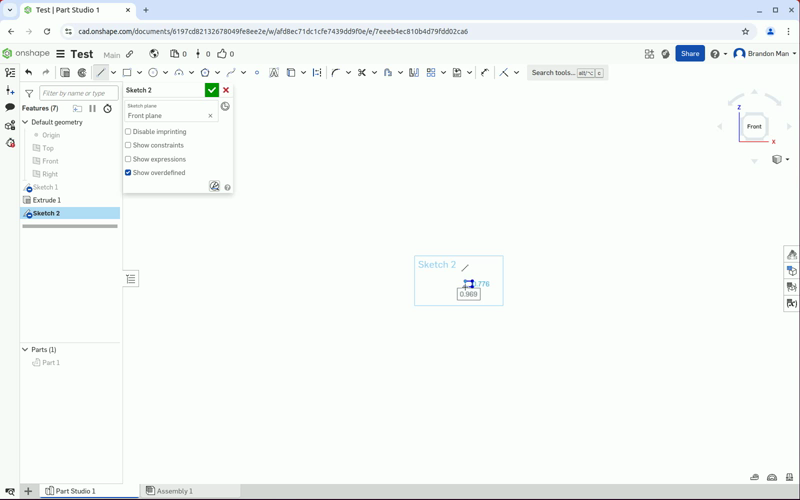
scroll(6)
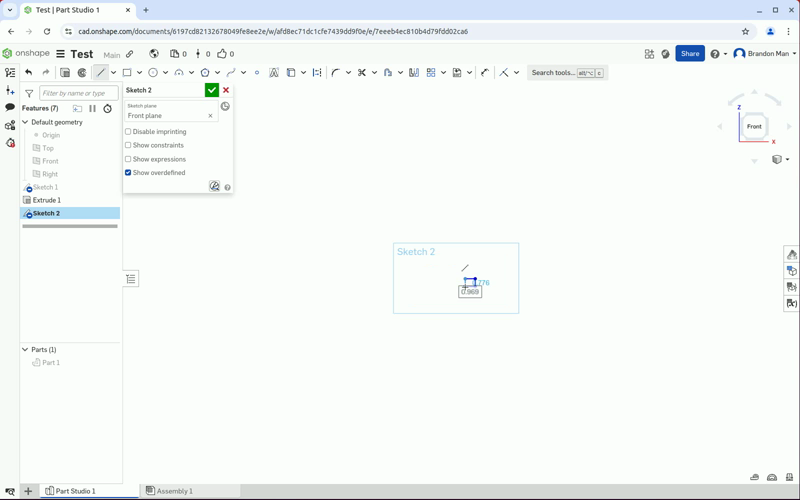
scroll(6)
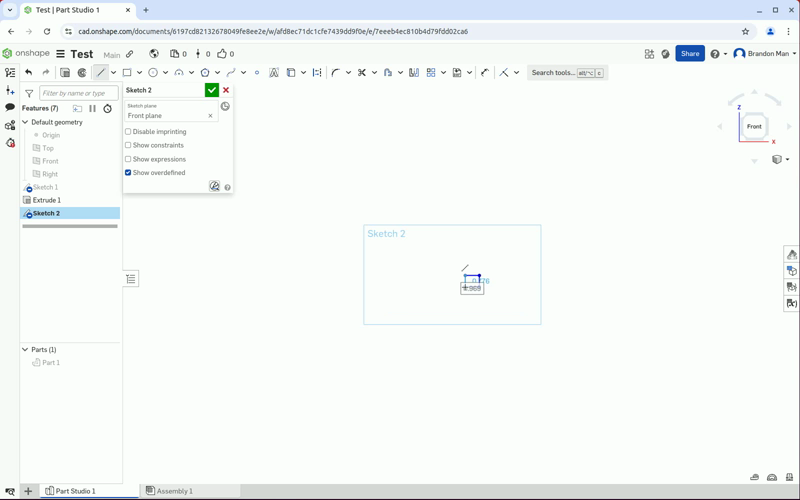
scroll(6)
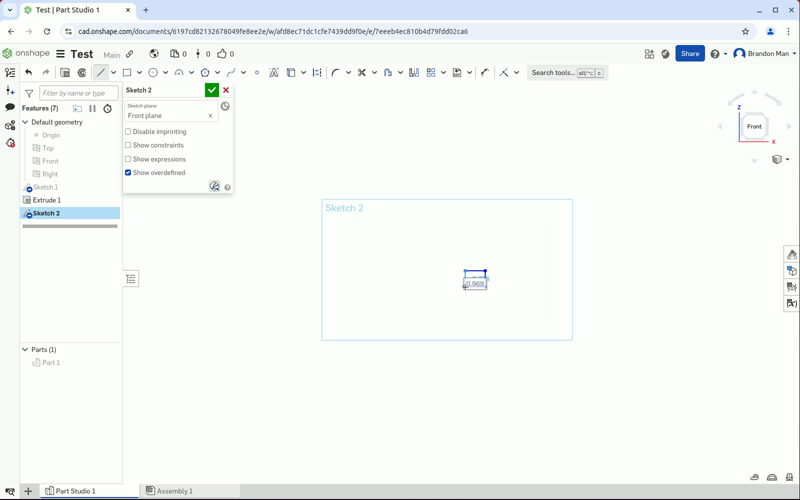
scroll(6)
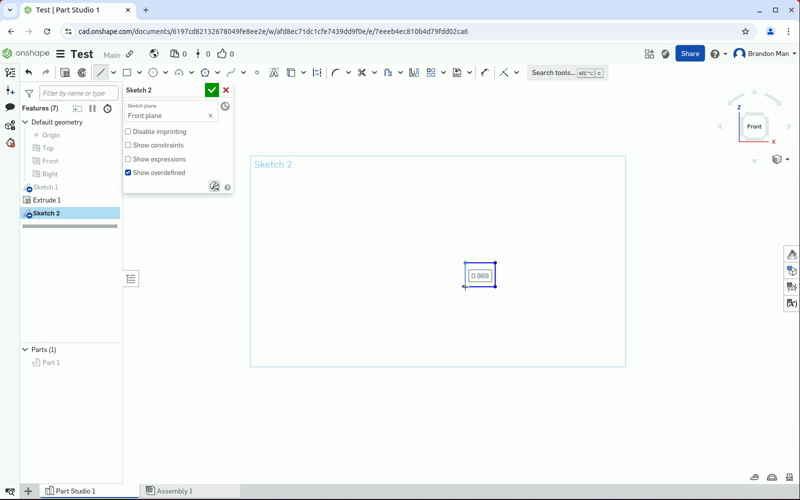
scroll(6)
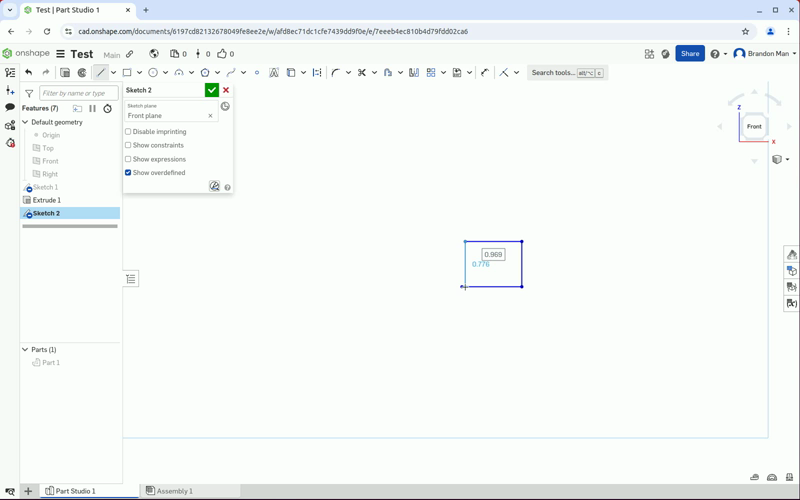
key_up(shift)
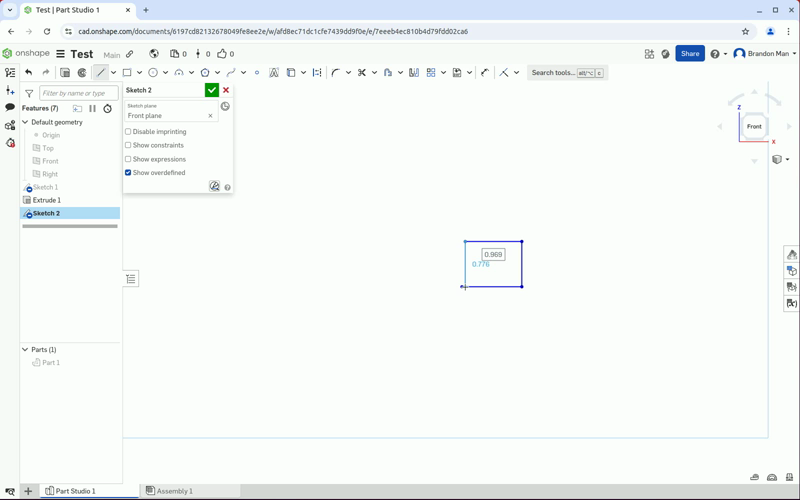
click(465, 286)
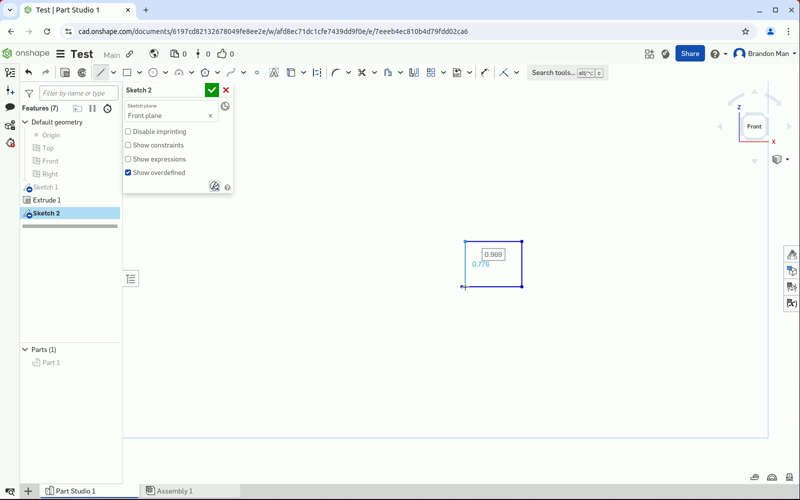
scroll(-6)
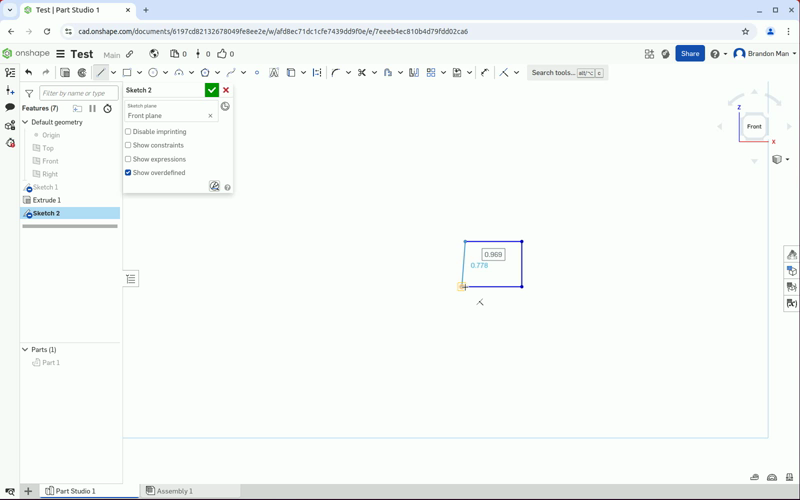
scroll(-6)
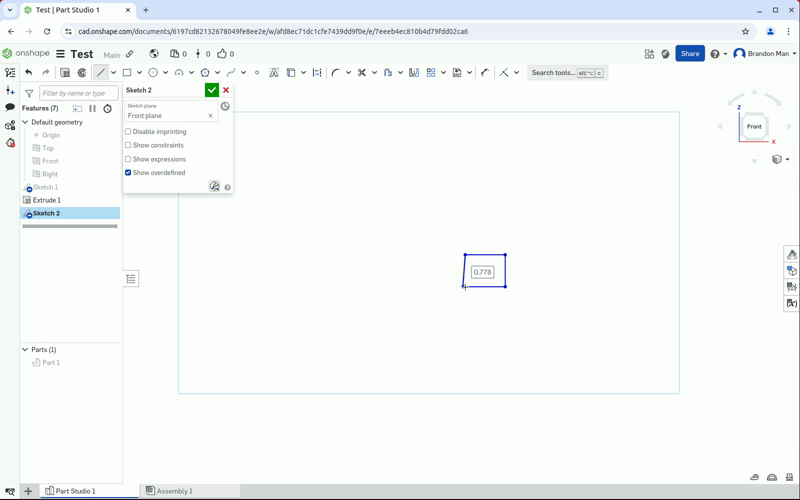
scroll(-6)
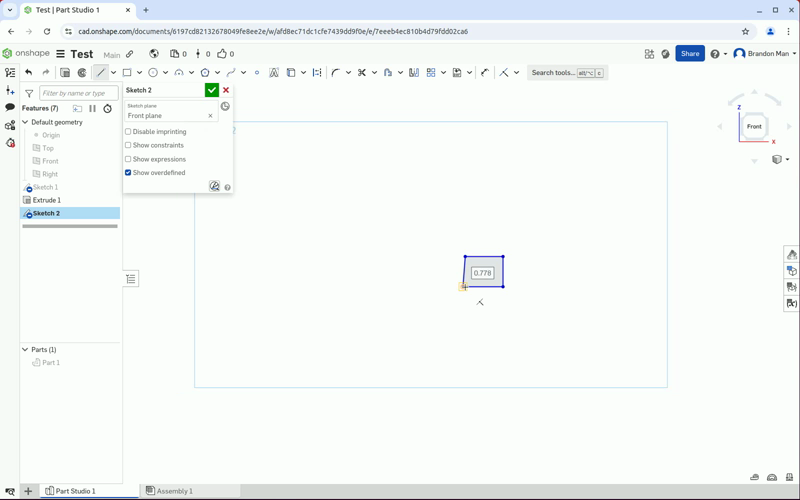
scroll(-6)
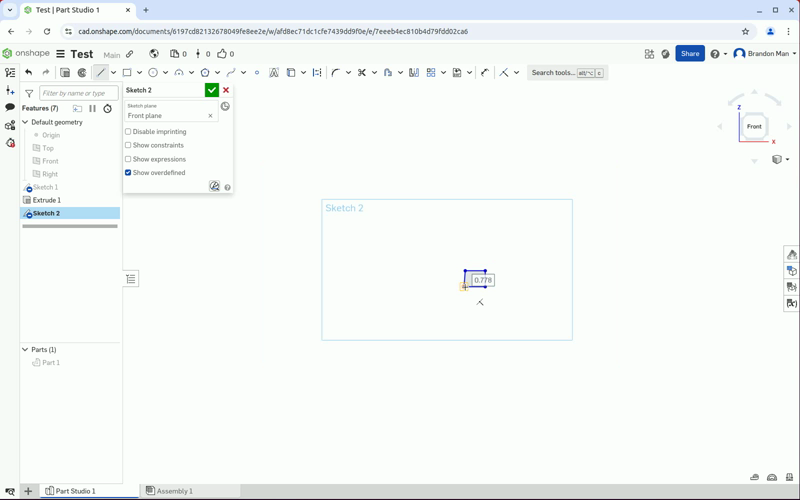
scroll(-6)
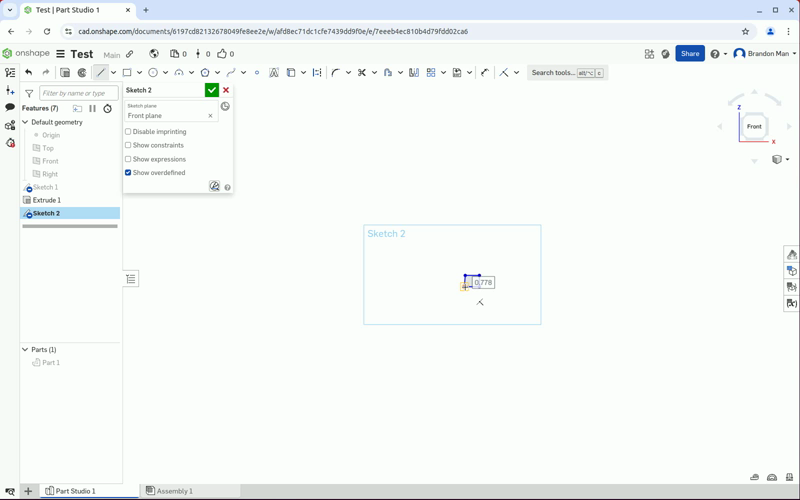
scroll(-6)
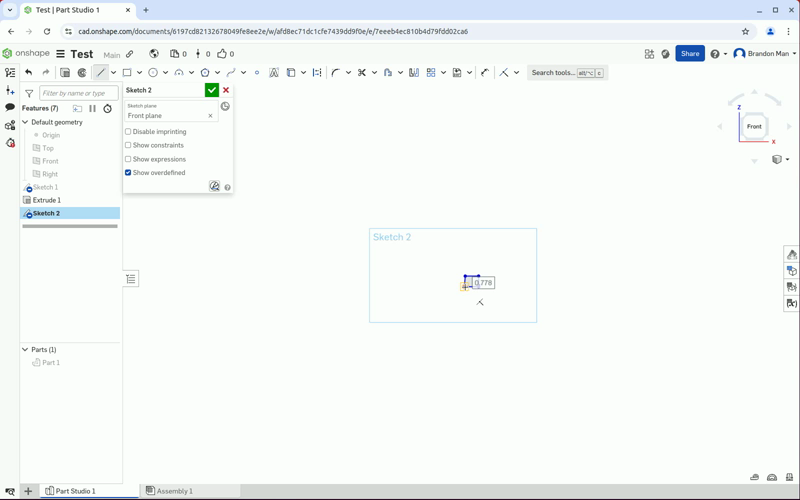
scroll(-6)
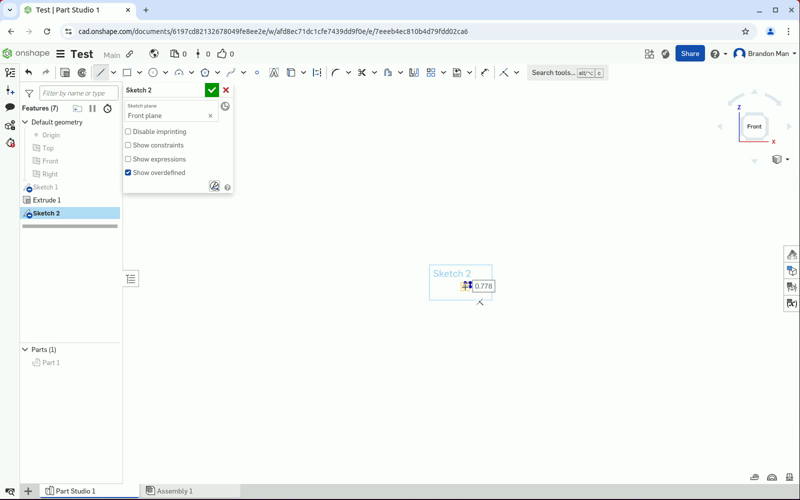
key(esc)
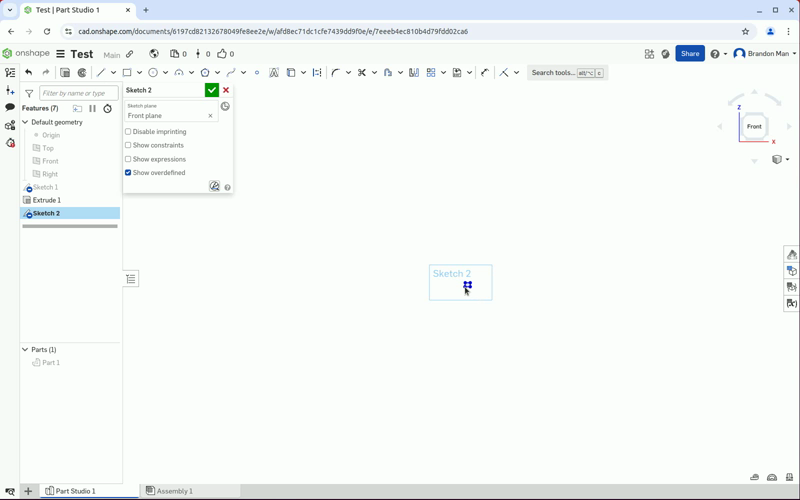
mouse_move(469, 284)
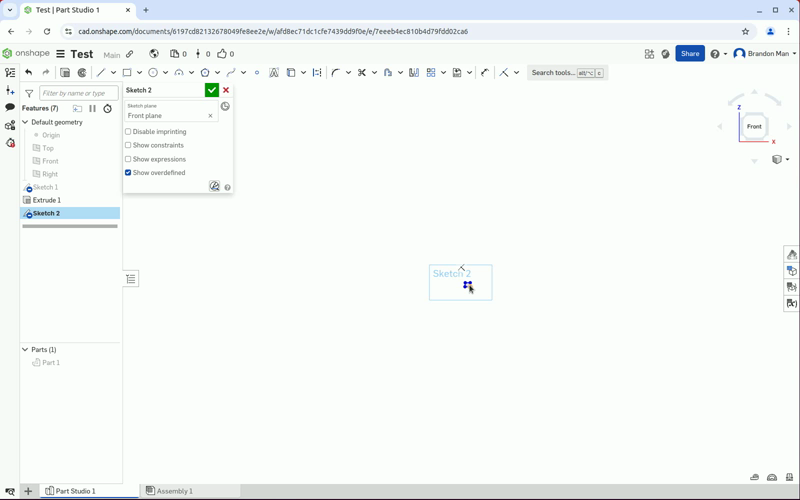
scroll(6)
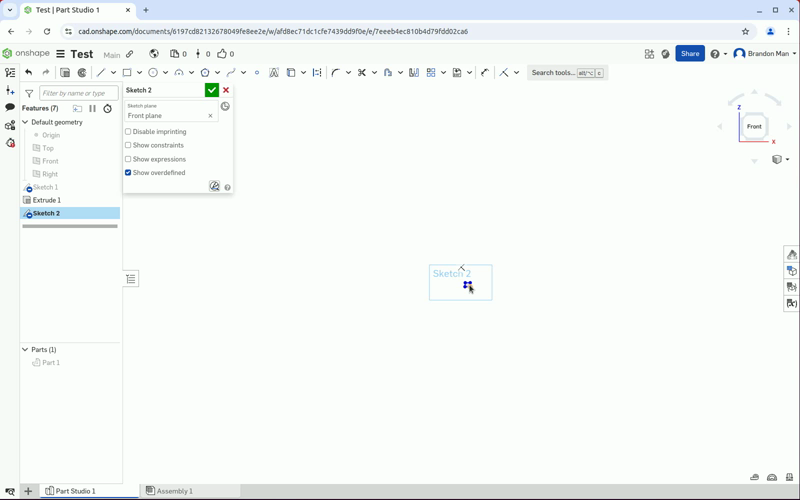
scroll(6)
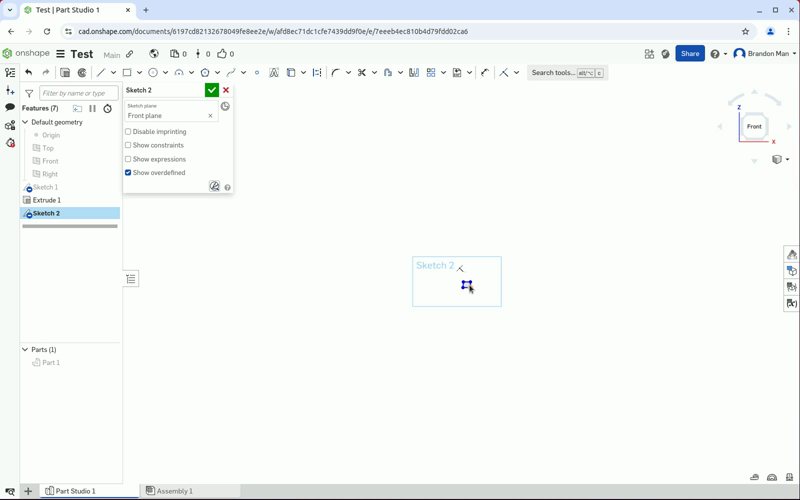
scroll(6)
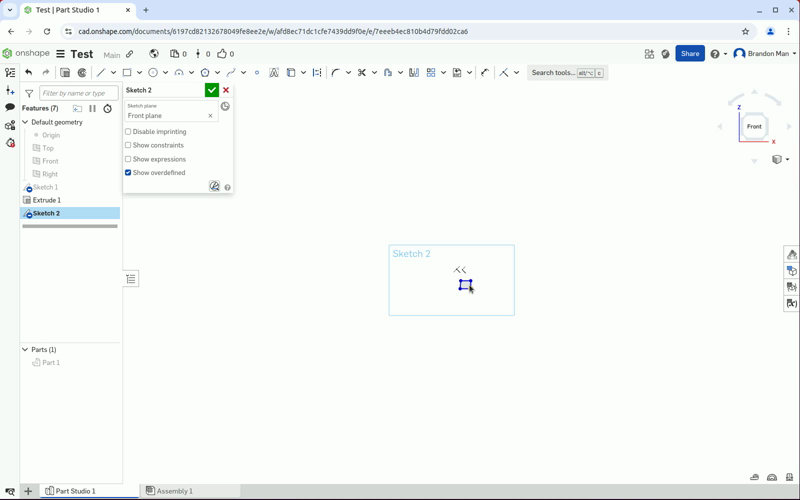
scroll(6)
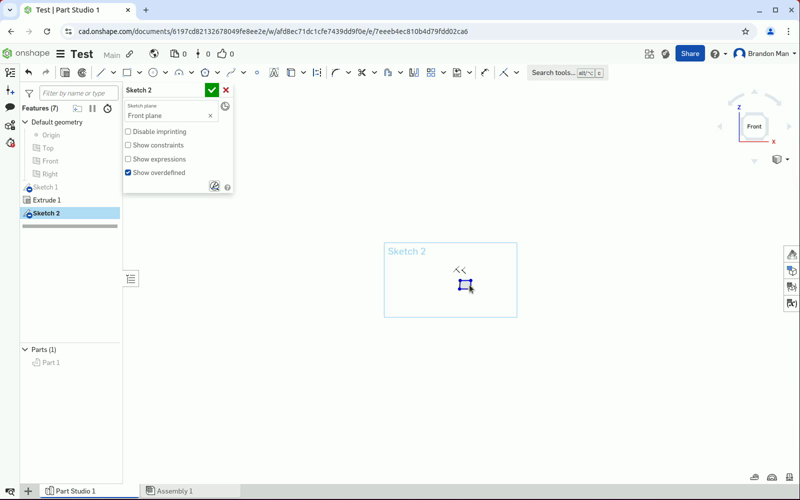
scroll(6)
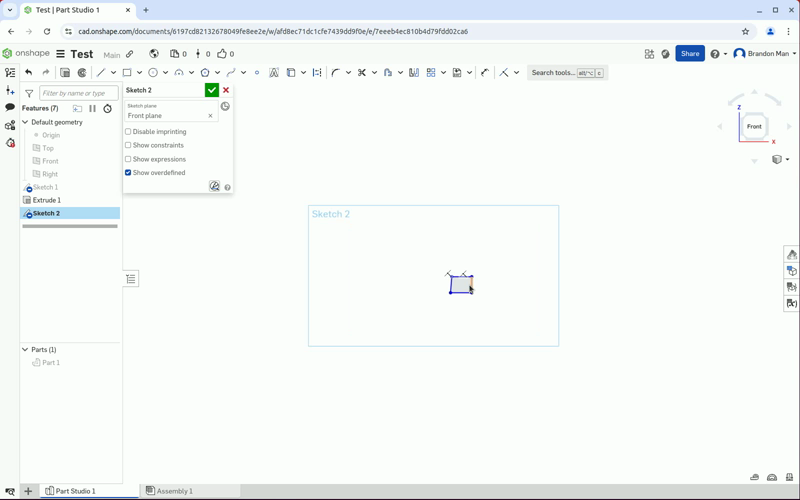
scroll(6)
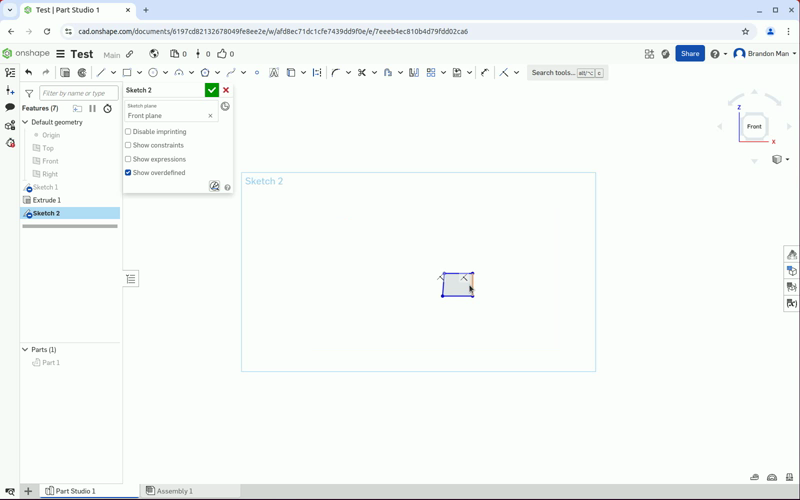
scroll(6)
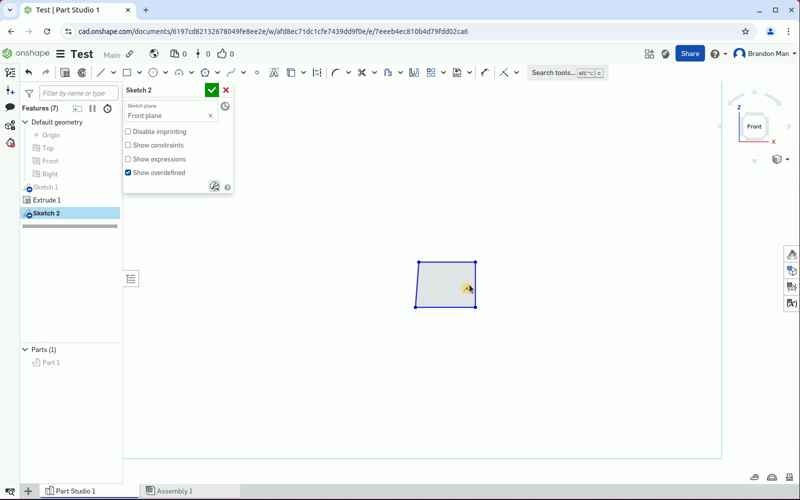
click(469, 284)
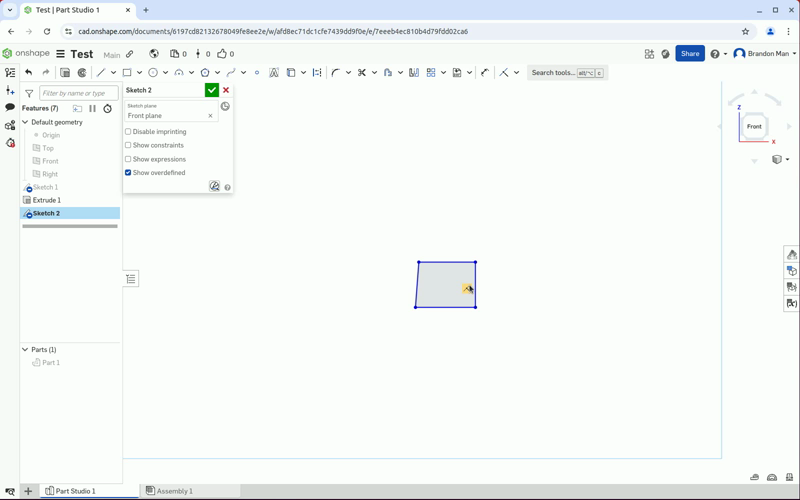
scroll(-6)
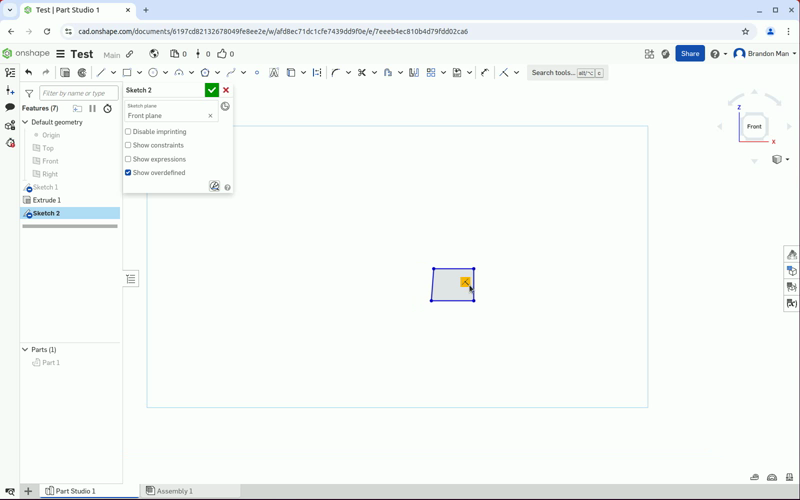
scroll(-6)
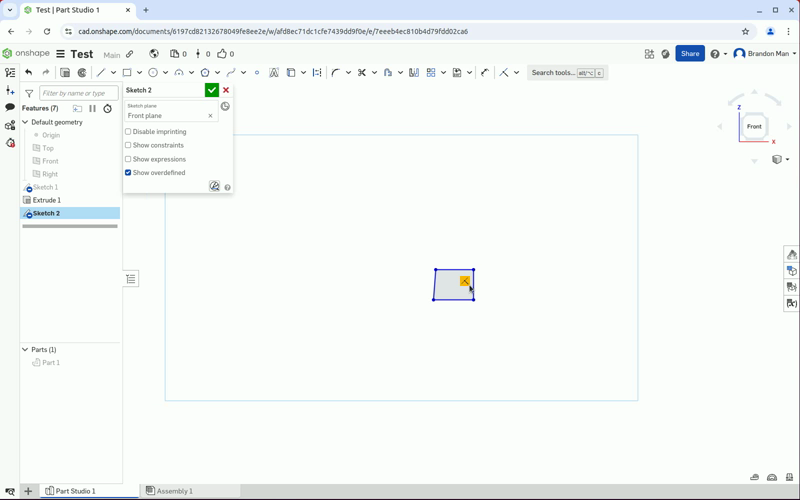
scroll(-6)
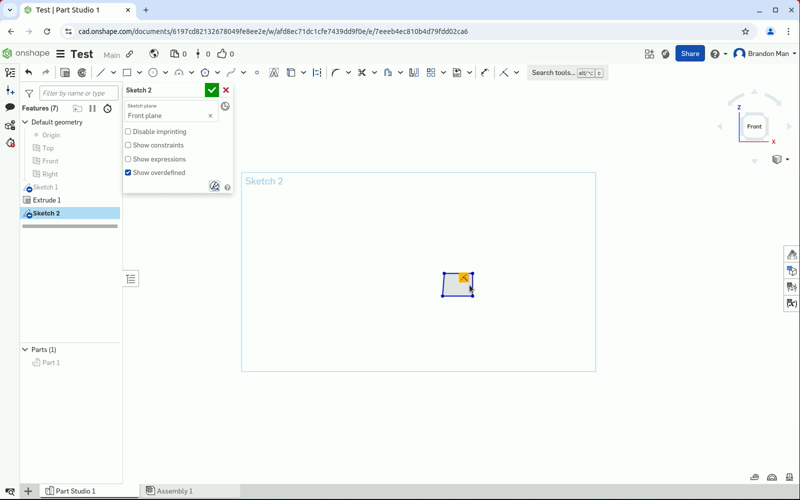
scroll(-6)
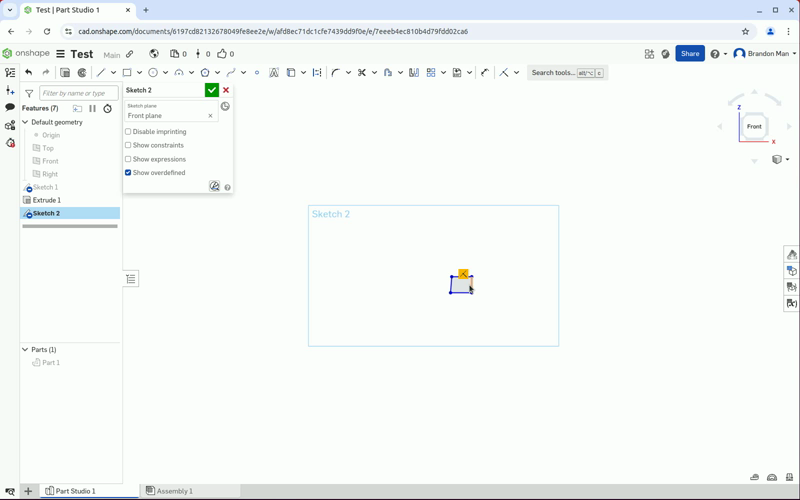
scroll(-6)
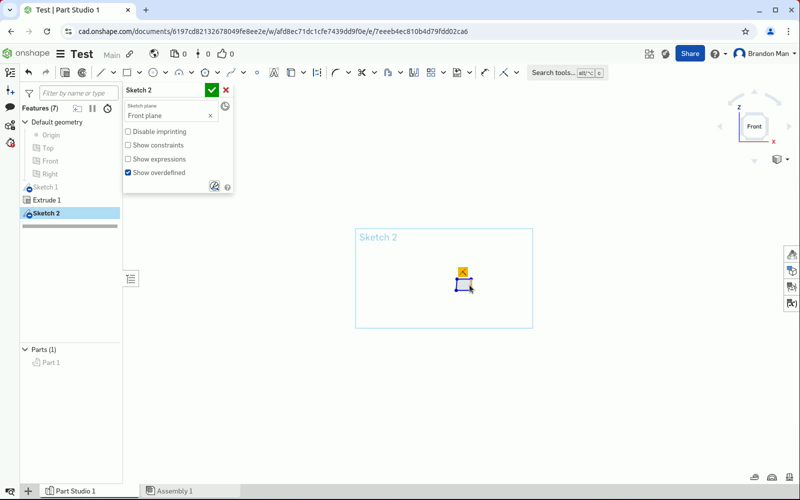
scroll(-6)
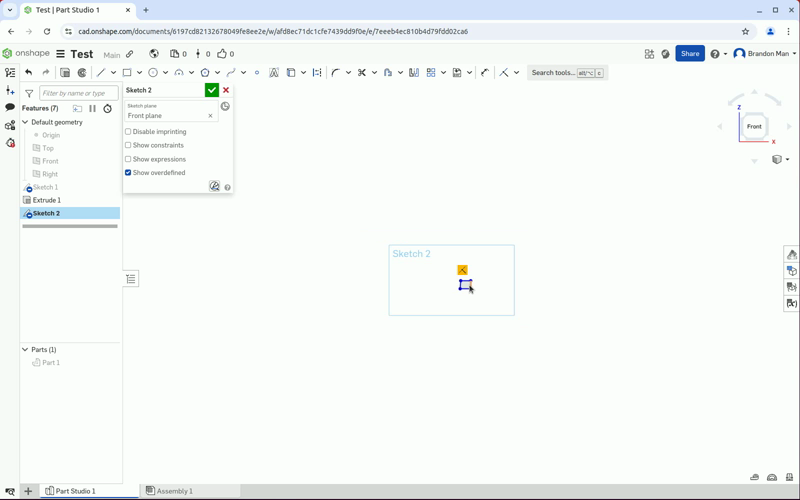
scroll(-6)
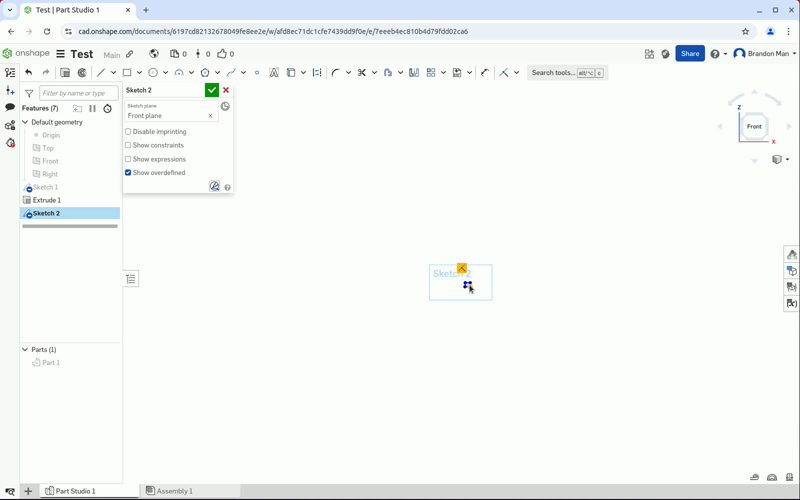
mouse_move(73, 352)
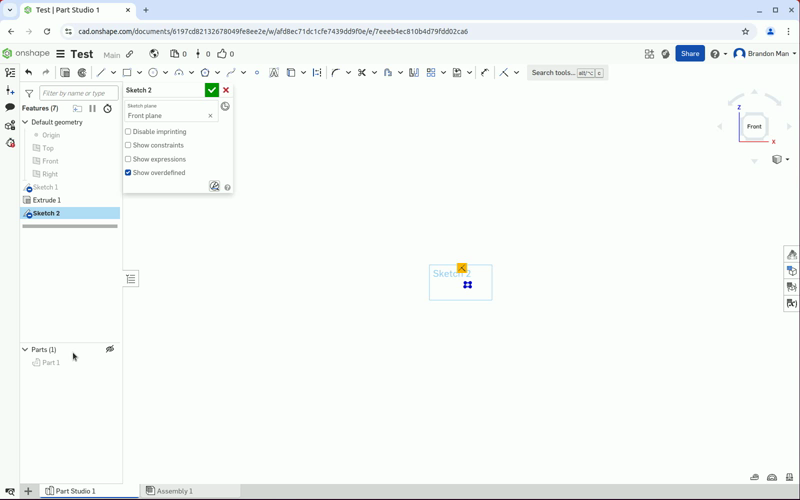
key(shift+y)
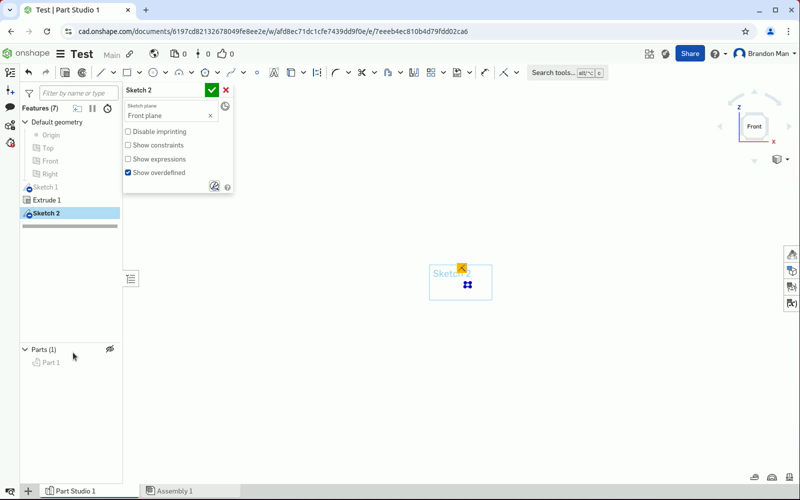
key(shift+e)
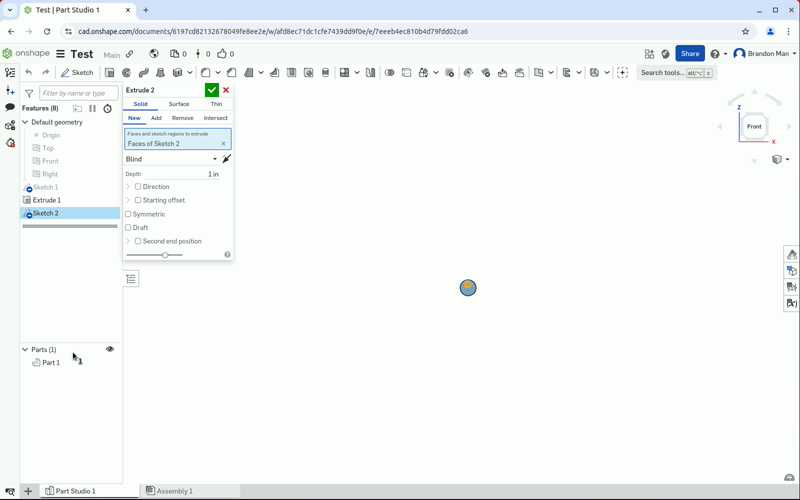
mouse_move(143, 106)
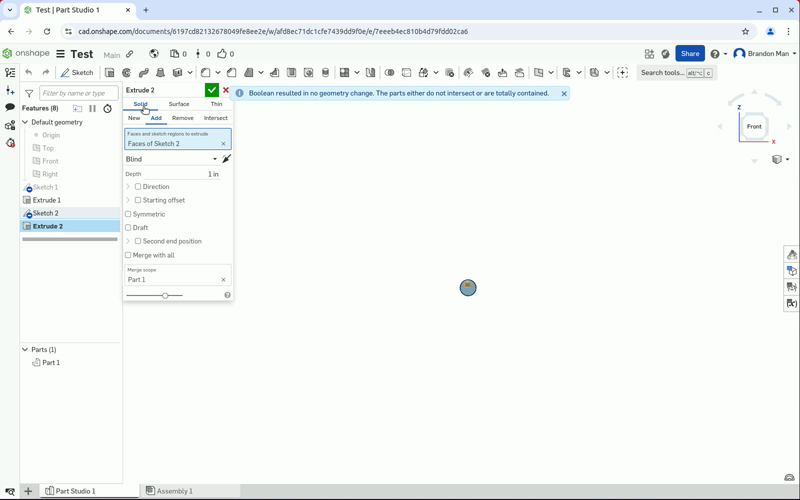
click(143, 106)
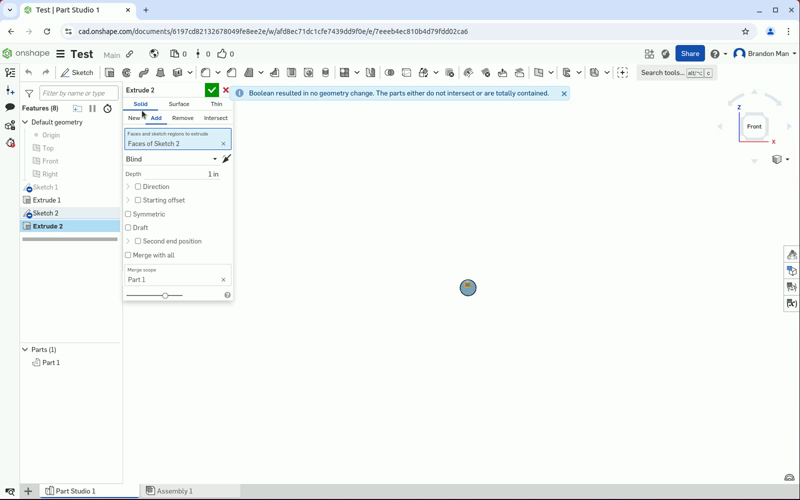
mouse_move(137, 120)
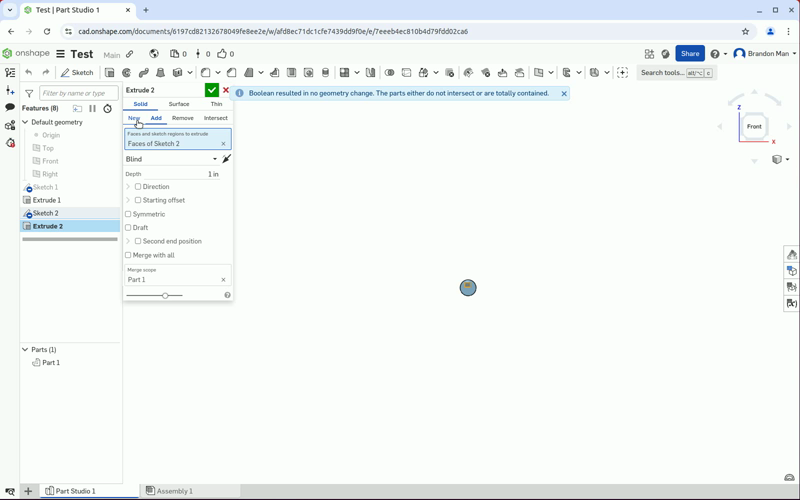
click(137, 120)
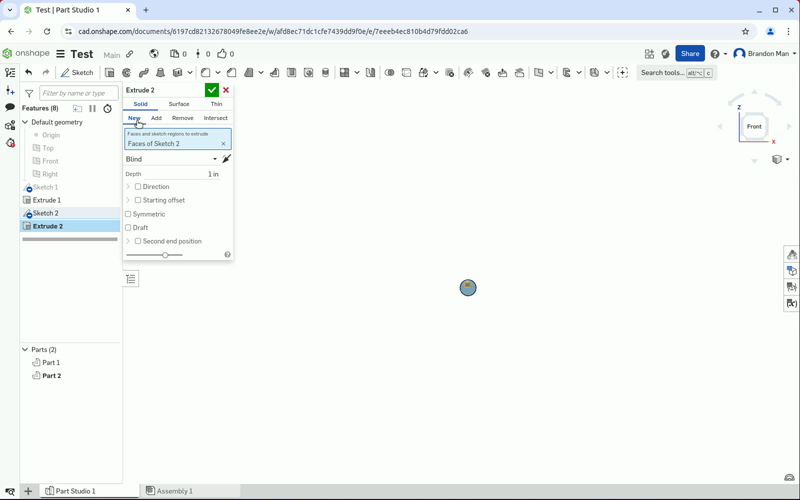
key(tab, 4)
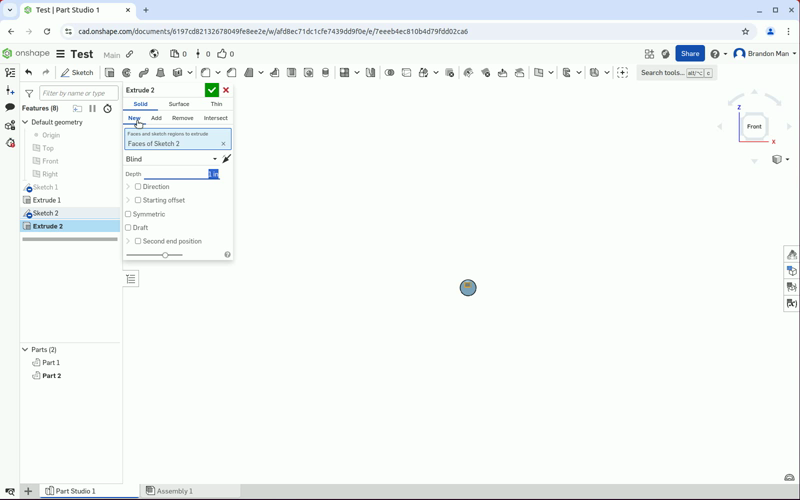
text(-11.073)
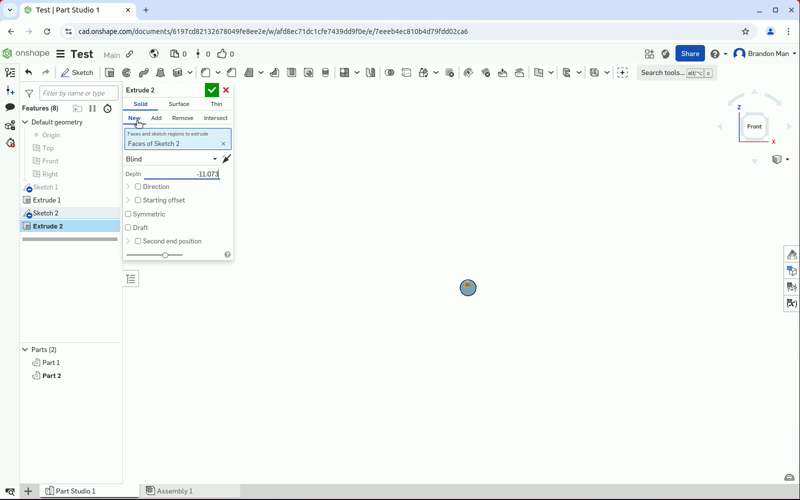
key(enter)
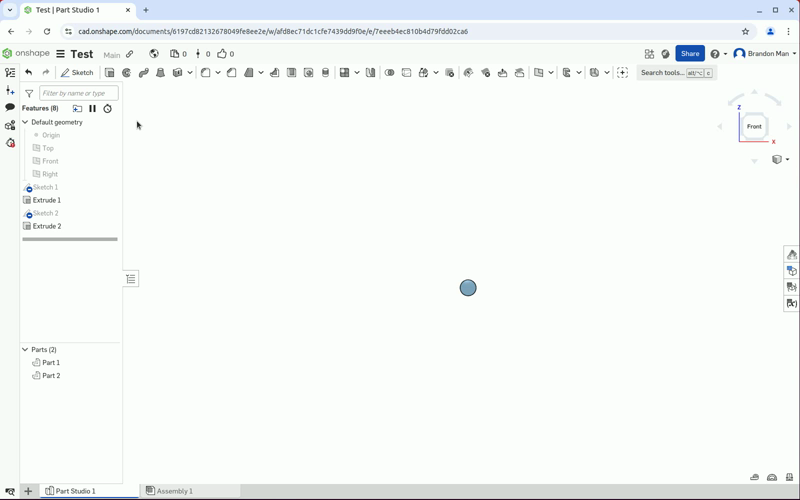
key(shift+h)
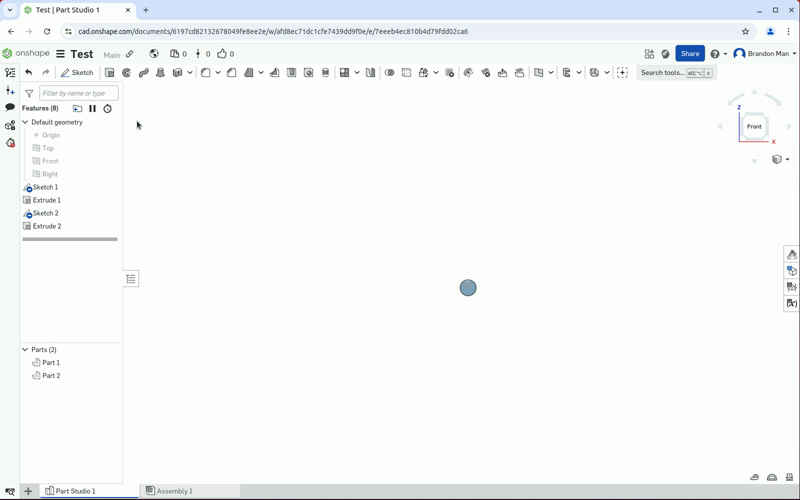
key(shift+h)
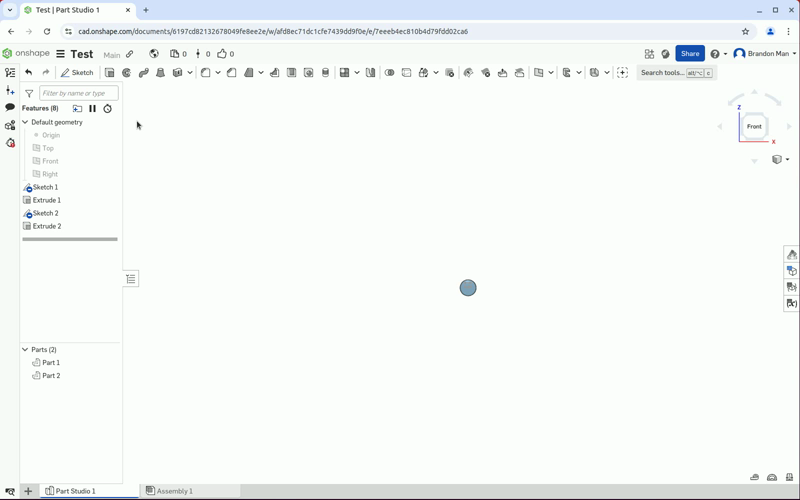
key(shift+7)
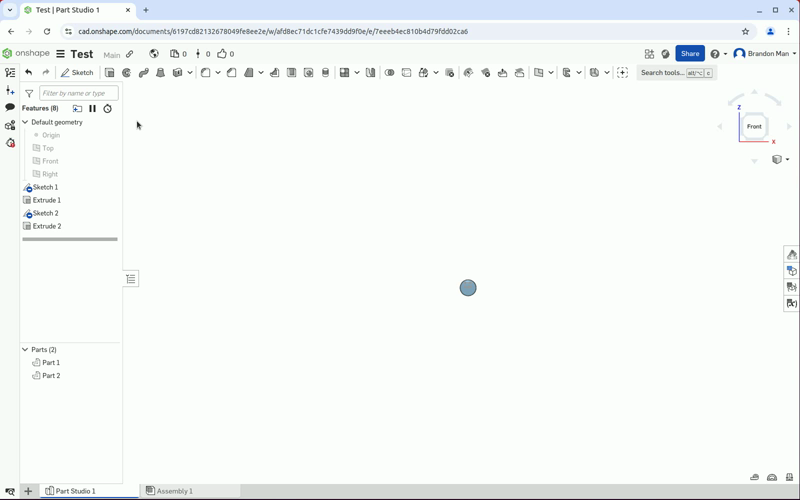
key(left, 2)
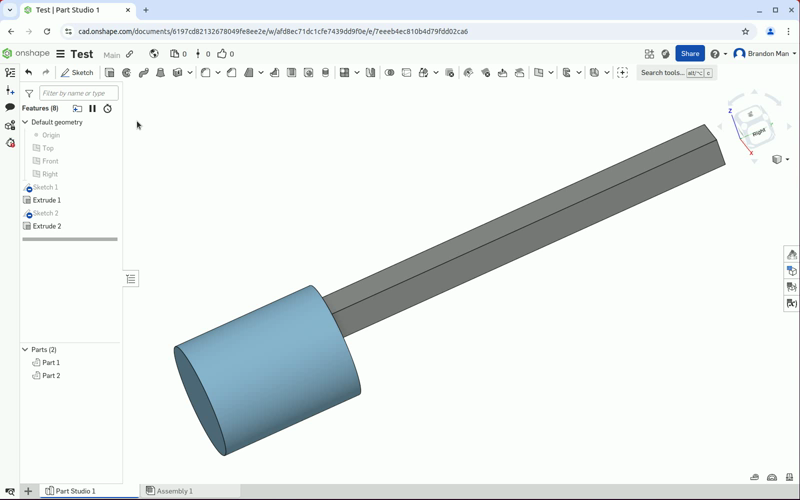
key(down, 2)
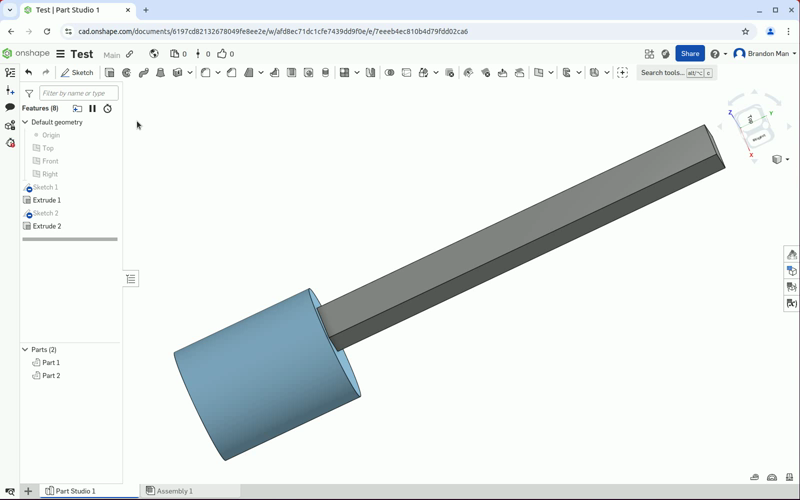
key(up, 2)
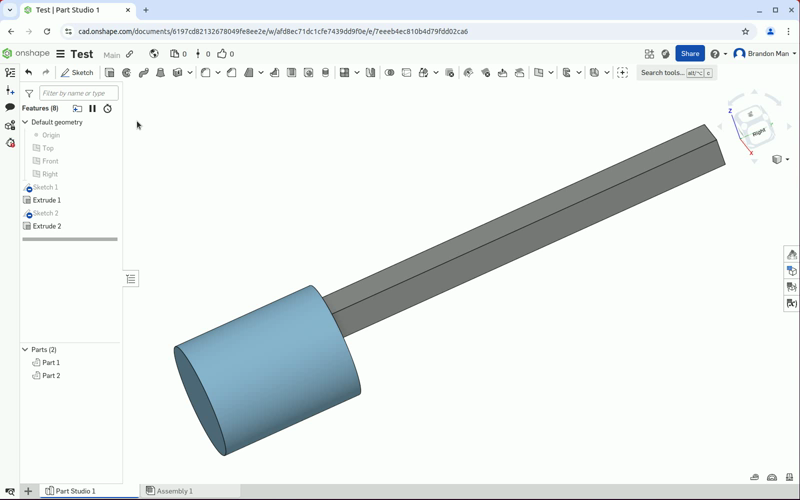
key(right, 2)
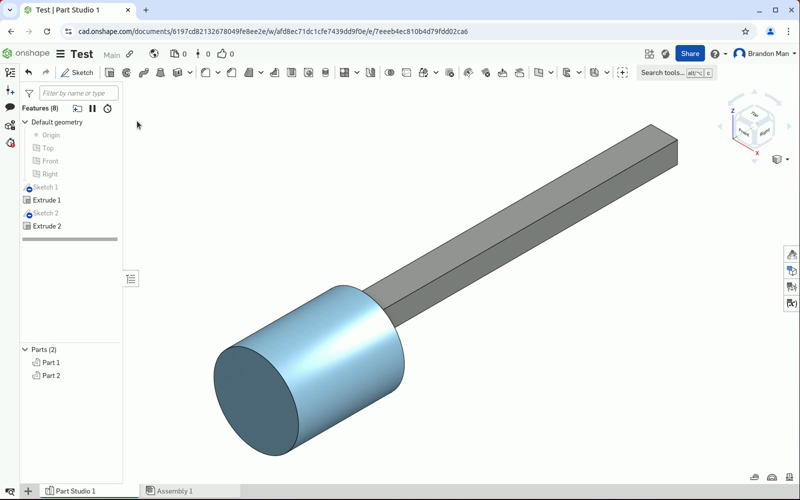
mouse_move(73, 189)
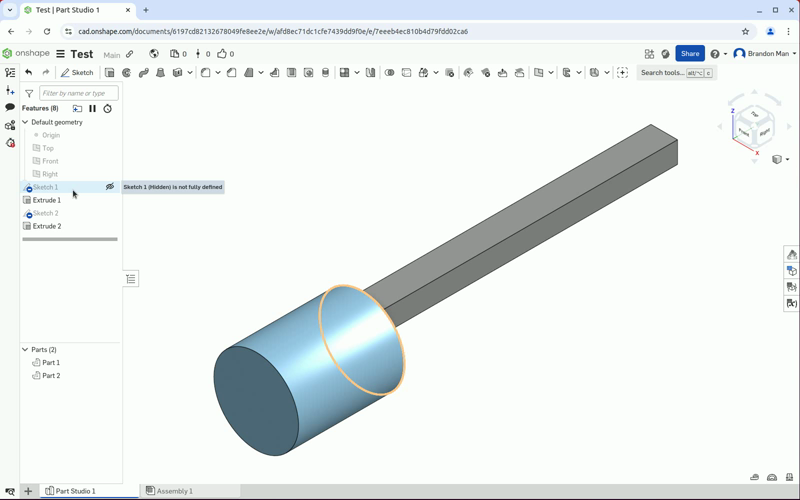
click(73, 189)